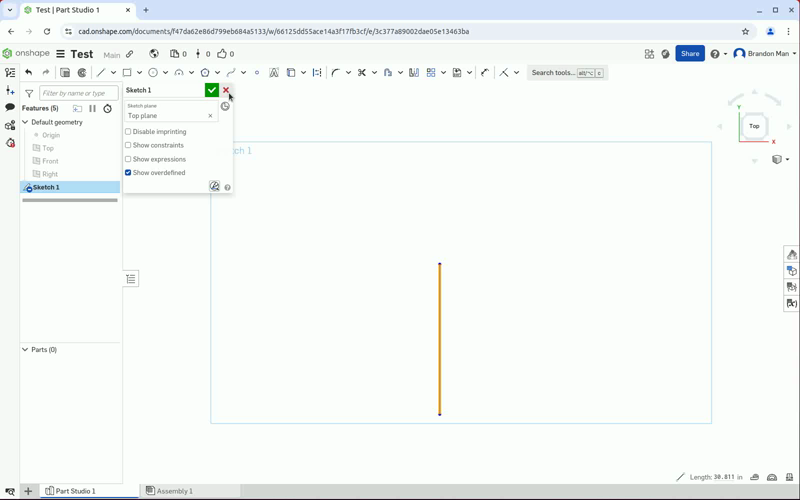
key(shift+h)
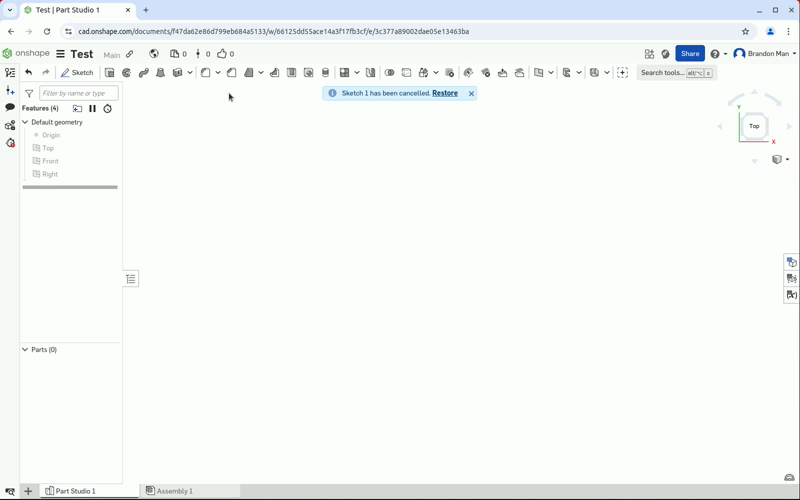
mouse_move(73, 352)
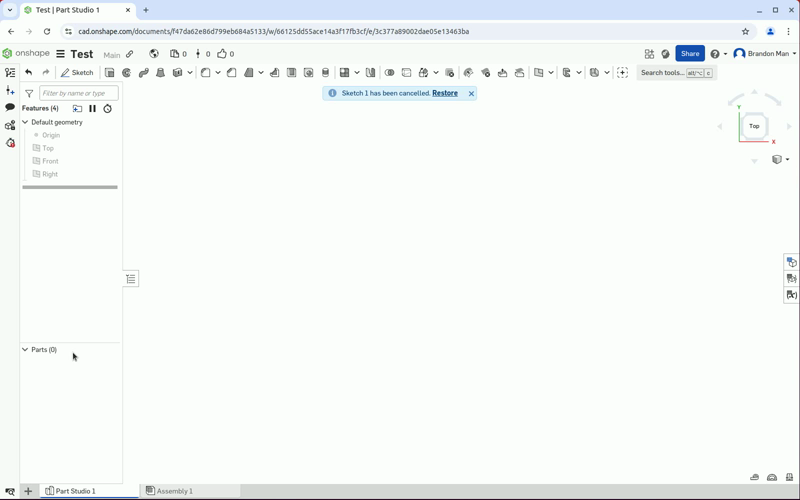
key(y)
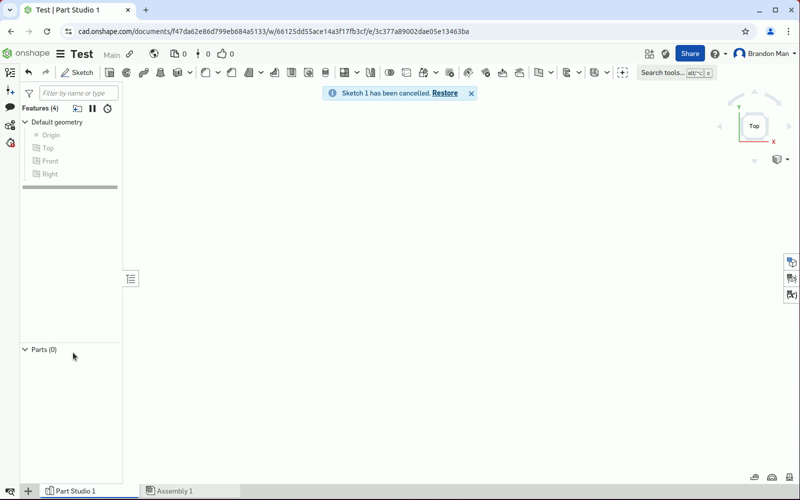
key(shift+p)
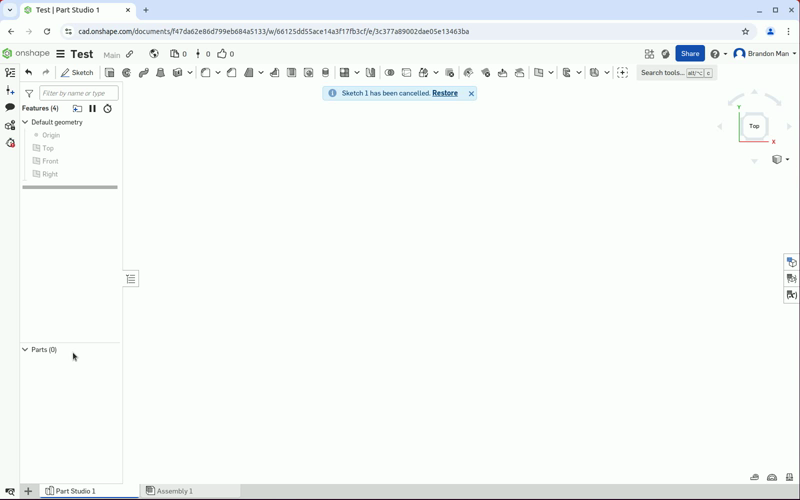
key(space)
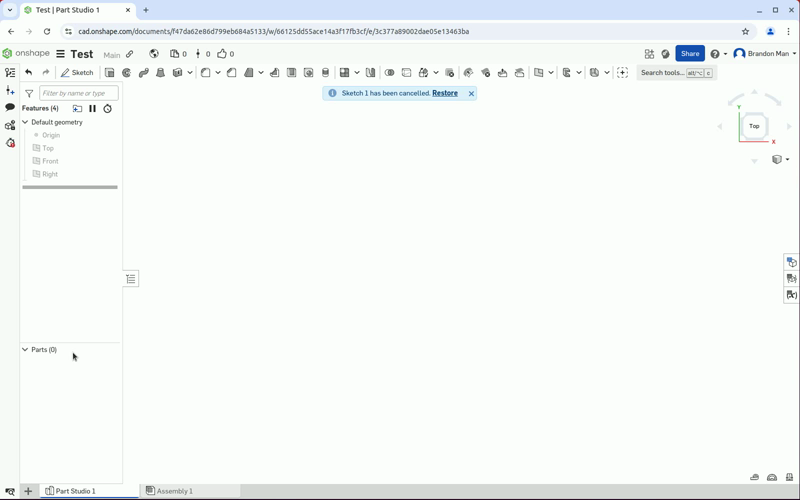
key_down(shift)
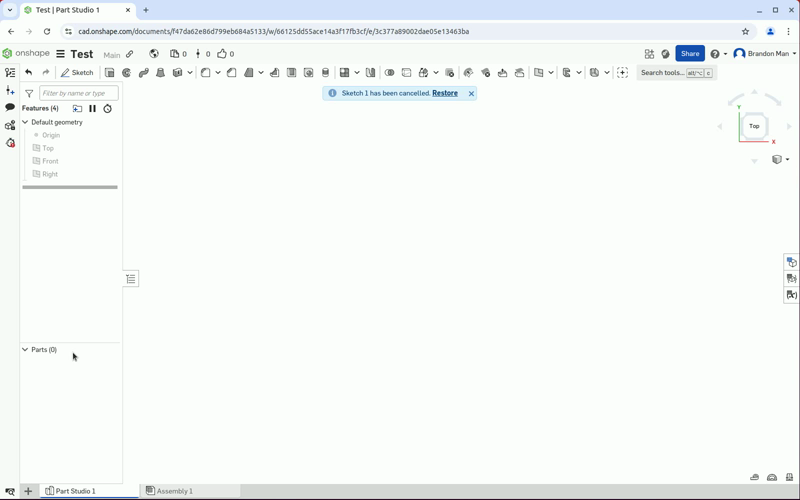
key(up)
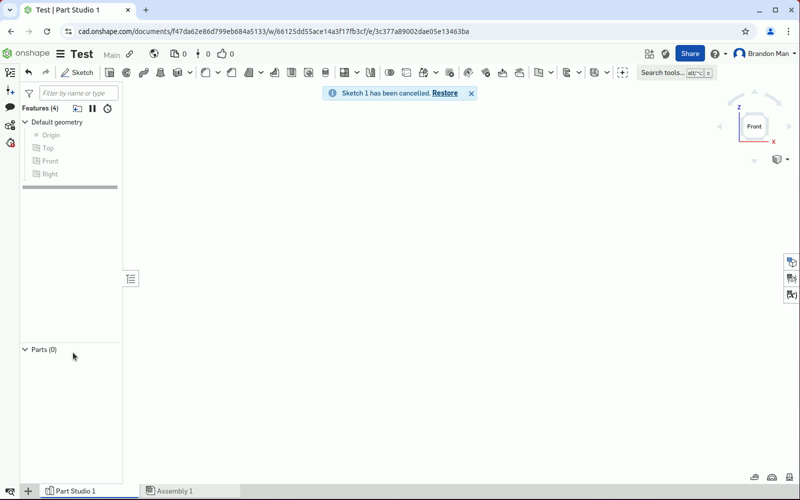
key_up(shift)
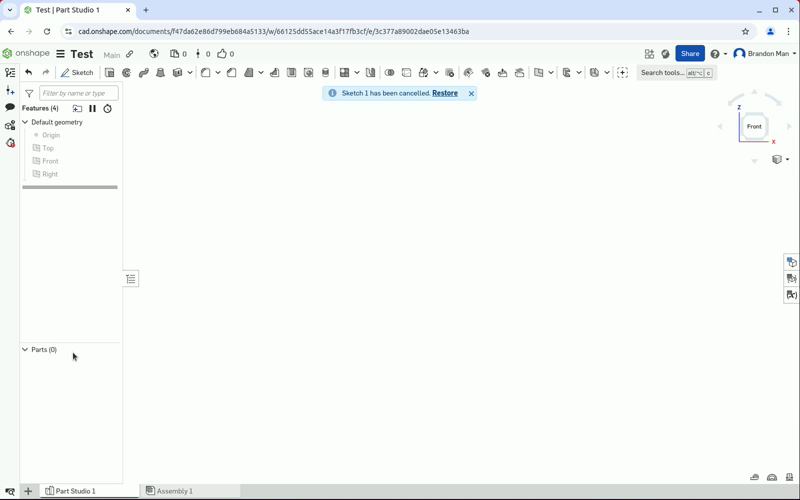
mouse_move(73, 352)
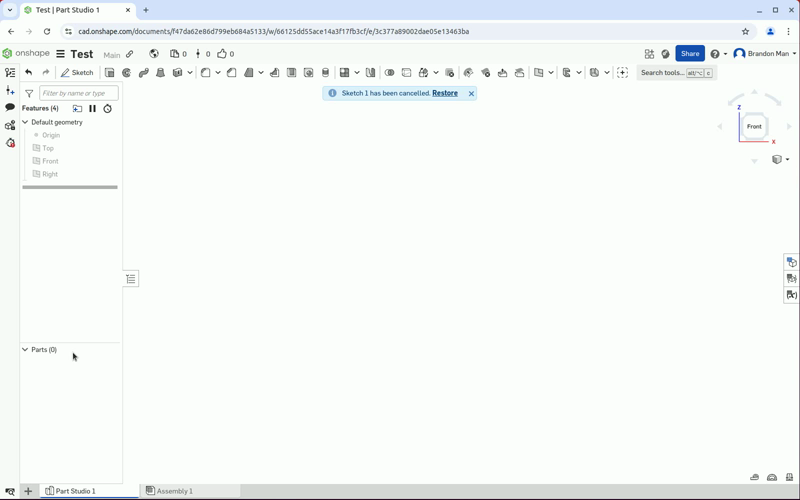
key(shift+y)
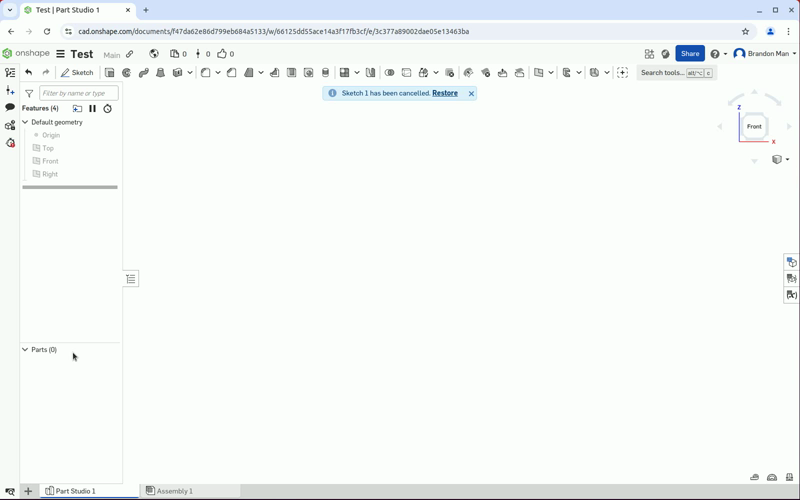
key(shift+s)
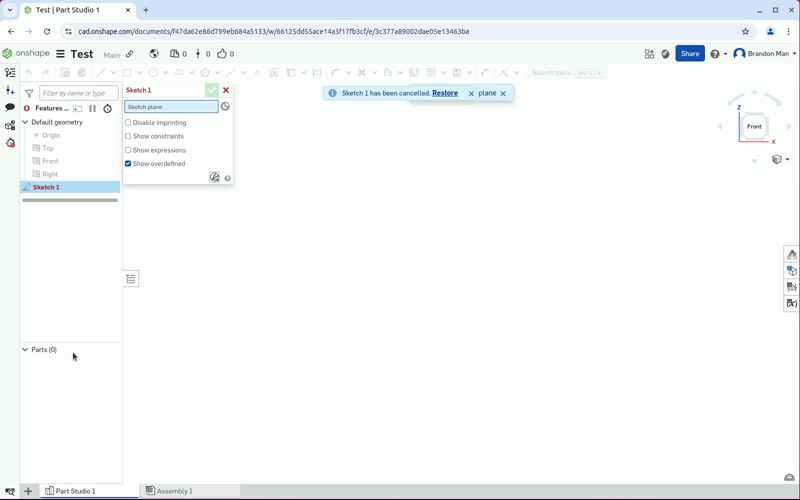
mouse_move(73, 163)
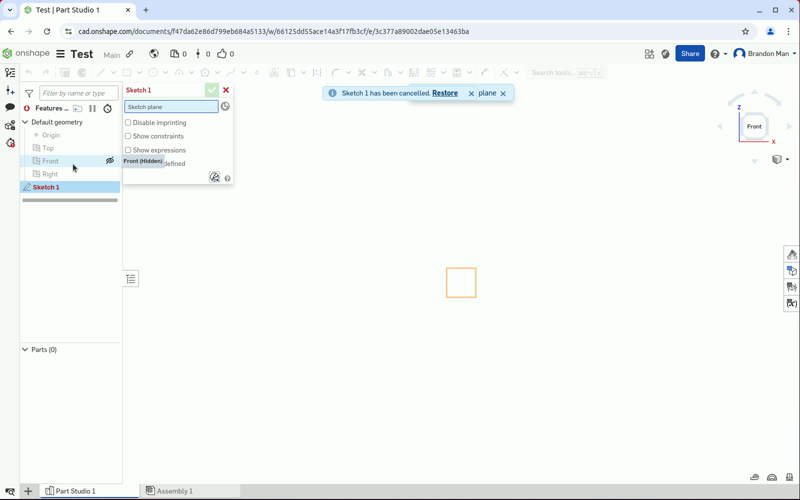
click(73, 163)
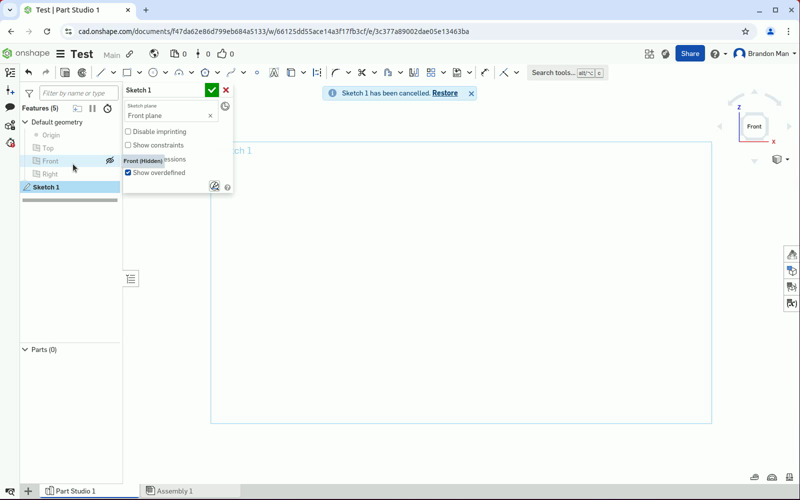
mouse_move(73, 352)
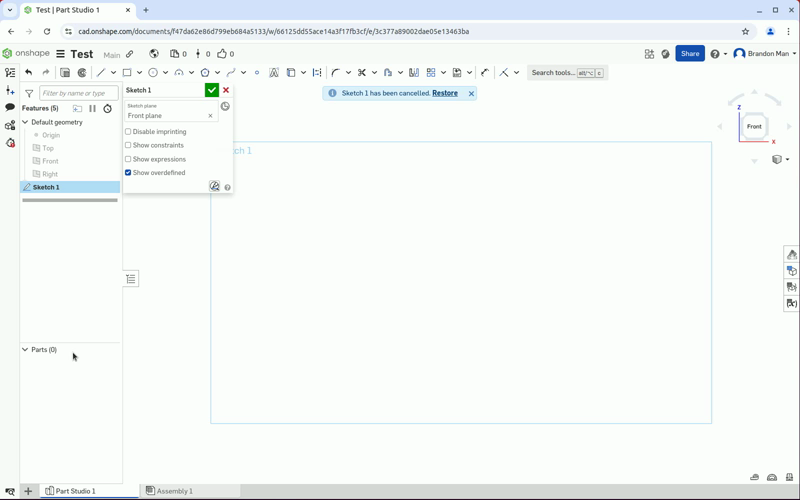
key(y)
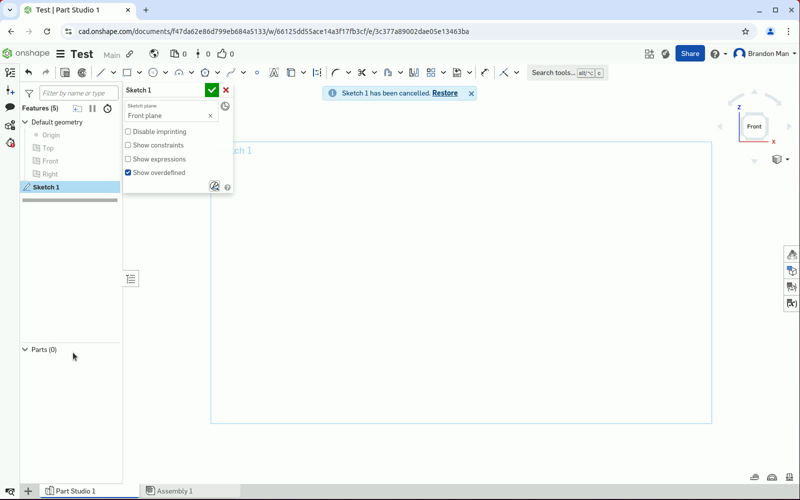
key(l)
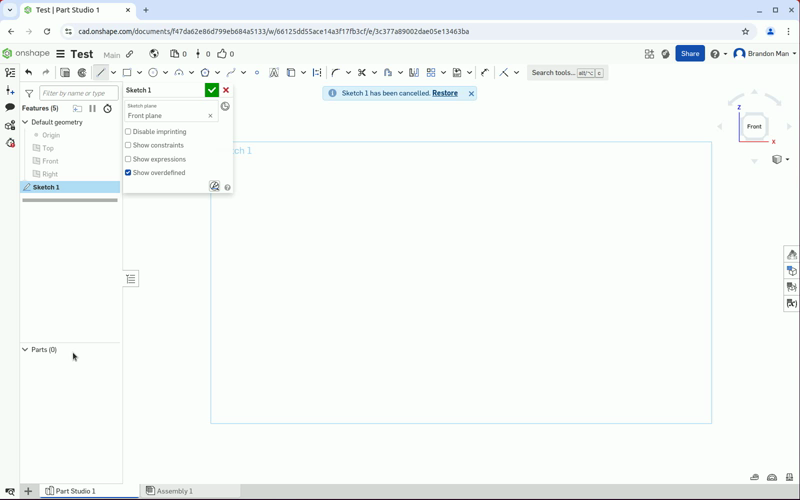
key_down(shift)
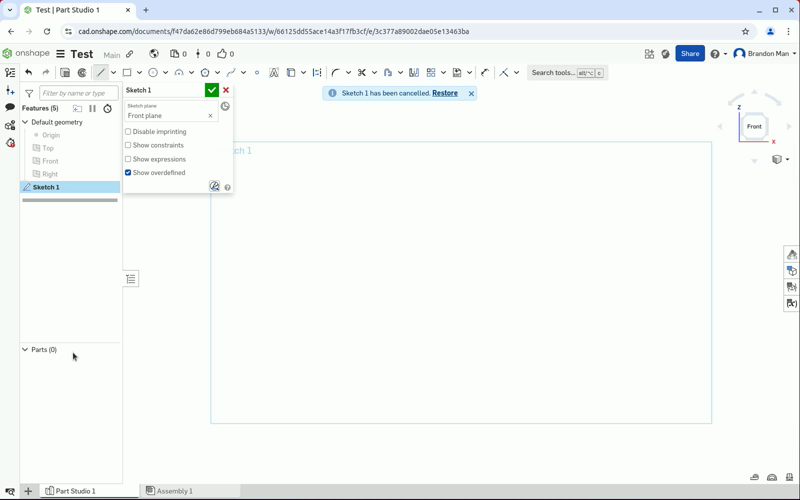
mouse_move(460, 282)
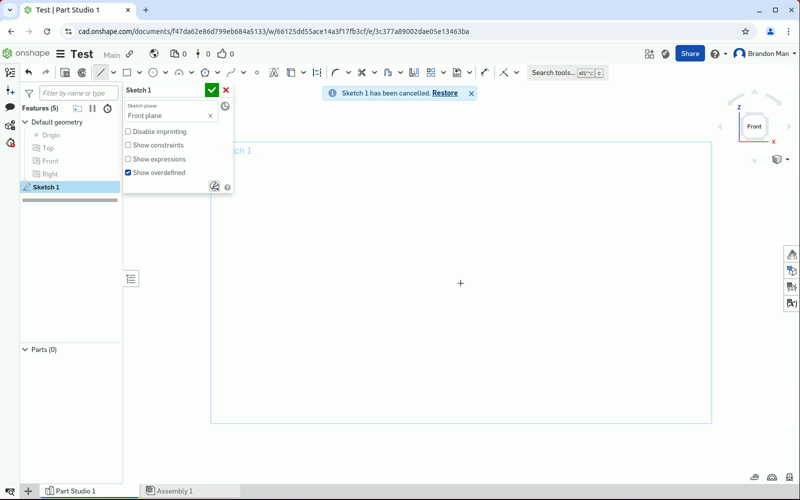
click(460, 282)
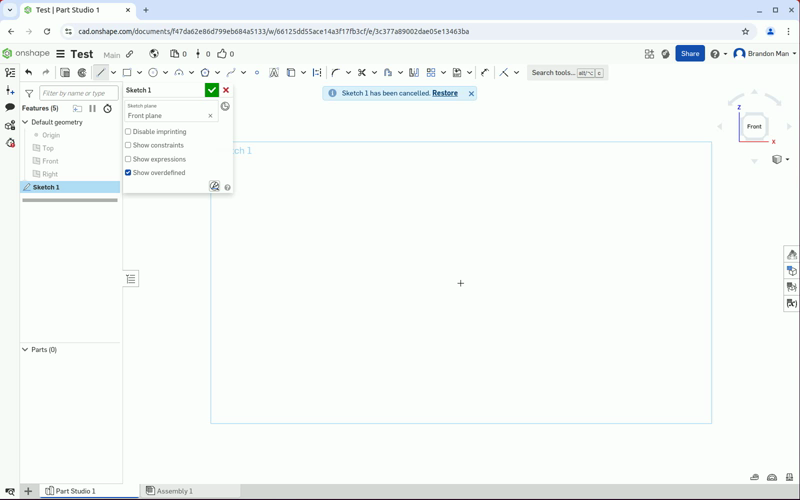
key_up(shift)
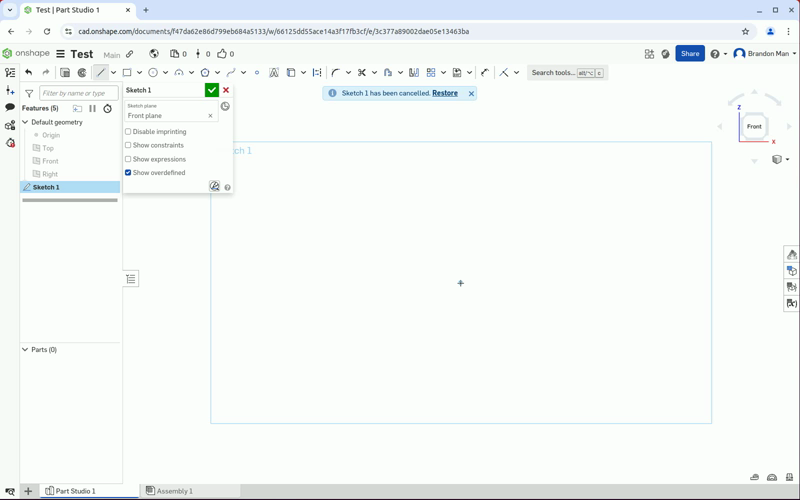
key_down(shift)
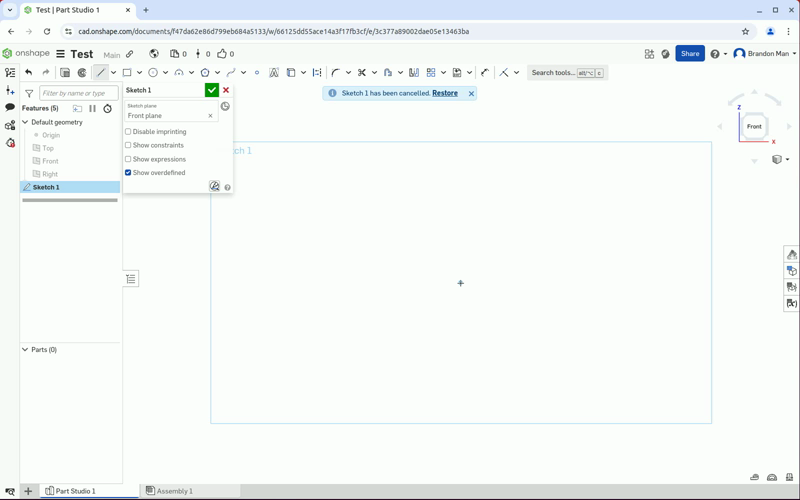
mouse_move(573, 282)
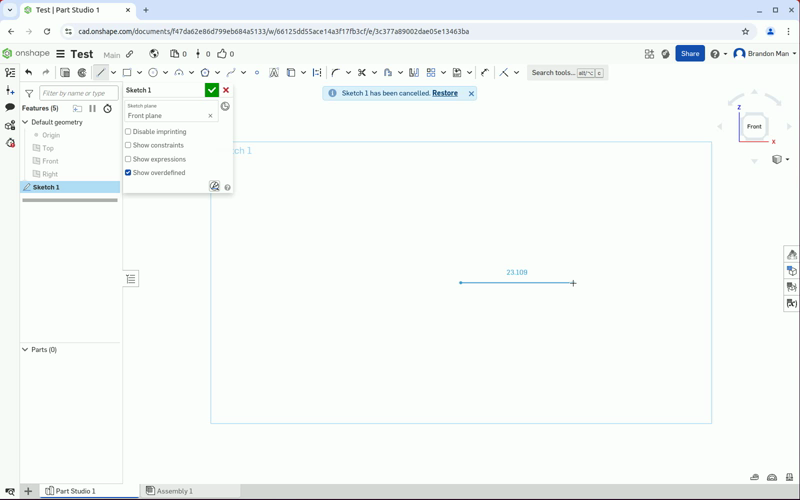
click(573, 282)
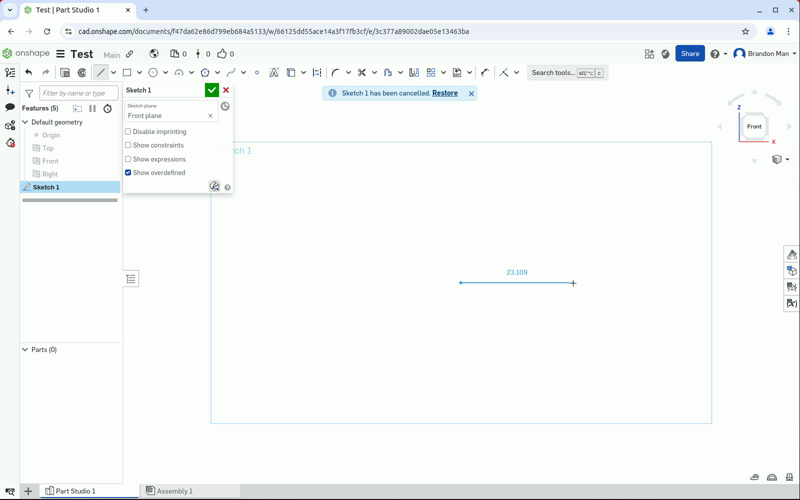
key_up(shift)
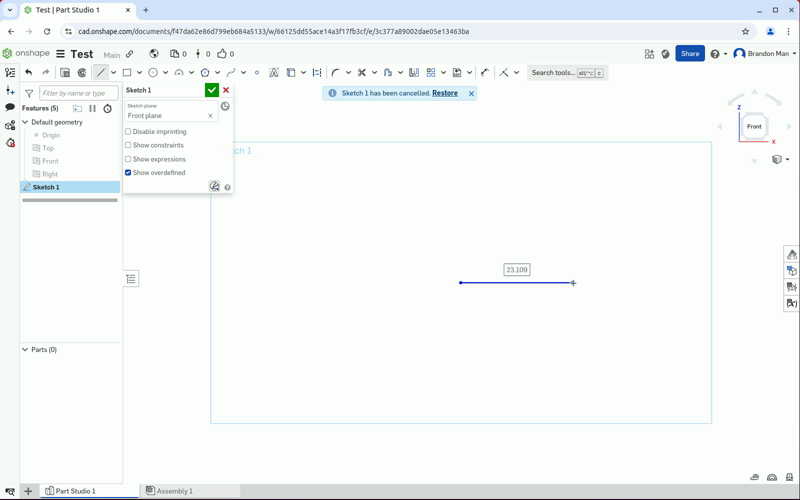
key_down(shift)
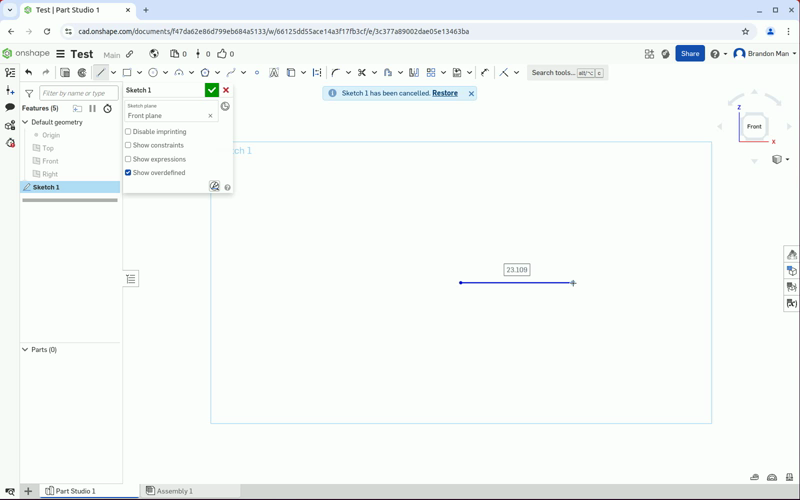
mouse_move(589, 282)
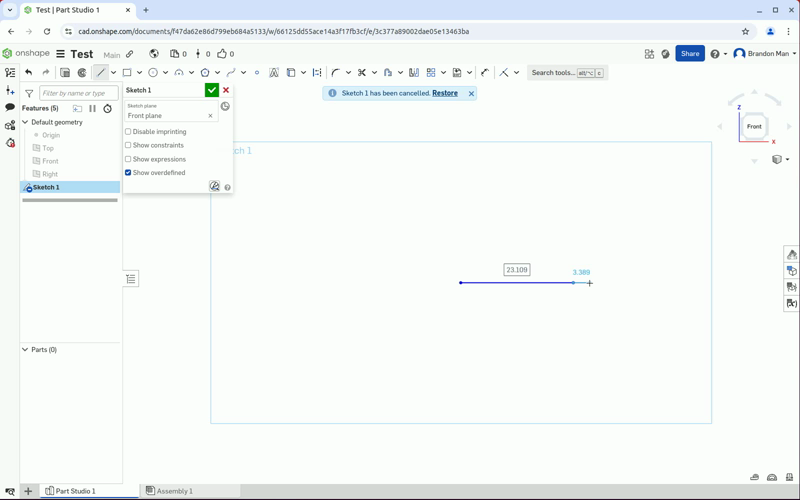
mouse_move(573, 245)
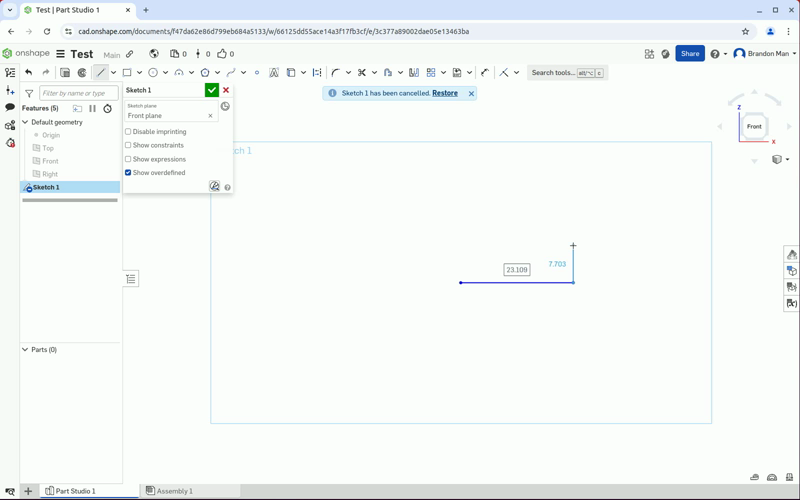
click(573, 245)
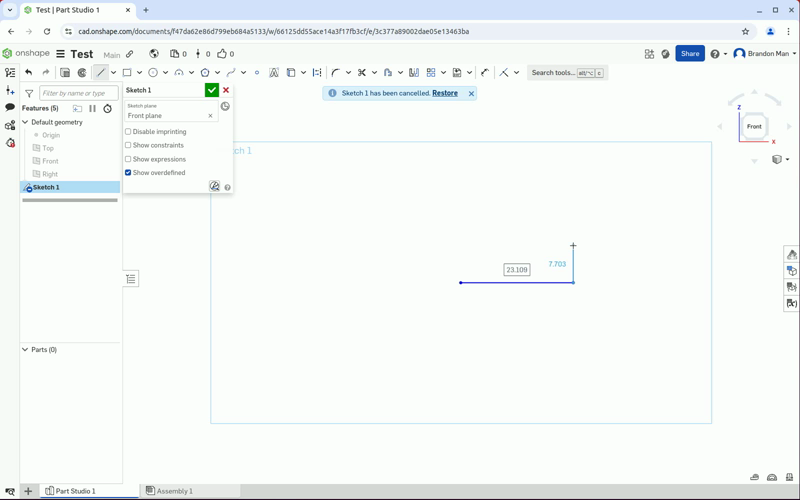
key_up(shift)
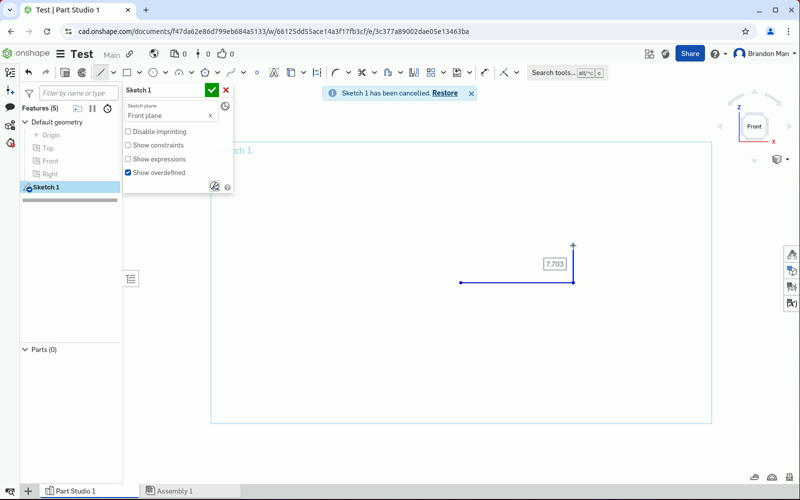
key_down(shift)
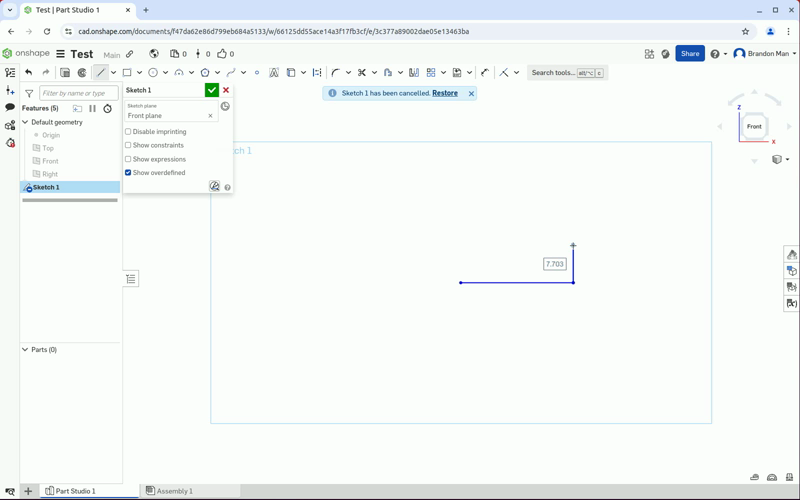
mouse_move(460, 245)
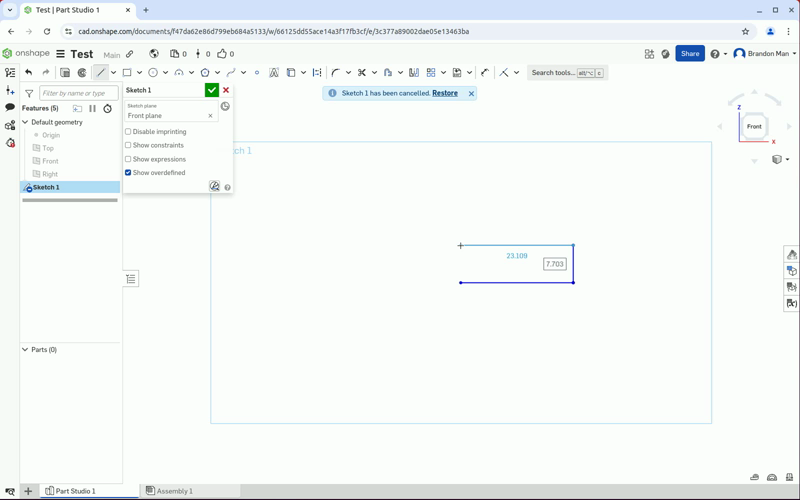
click(460, 245)
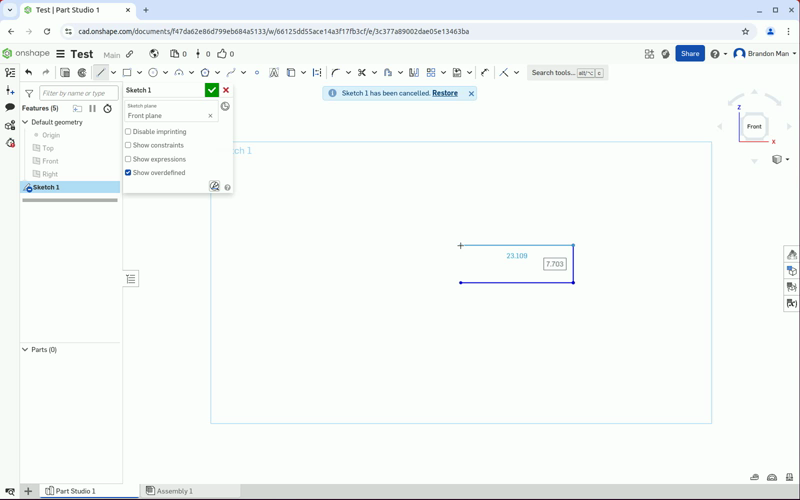
key_up(shift)
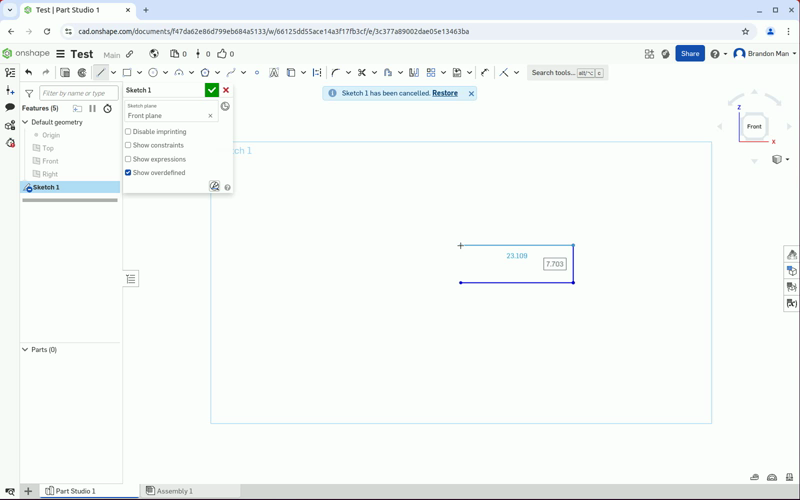
mouse_move(490, 245)
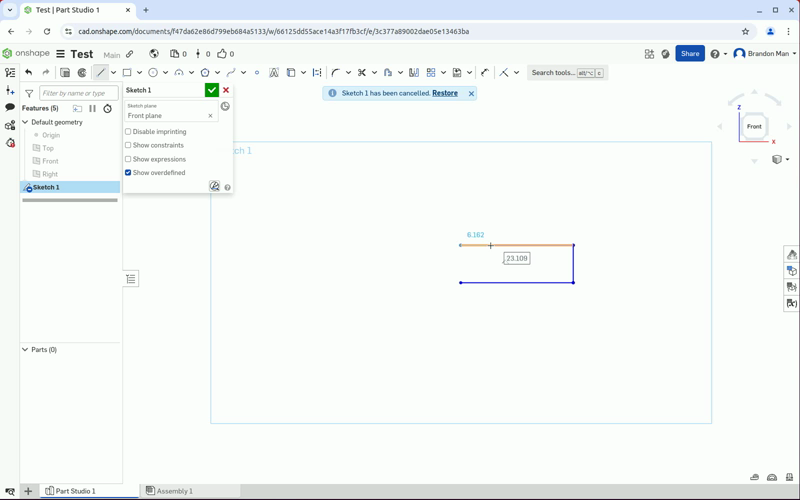
key_down(shift)
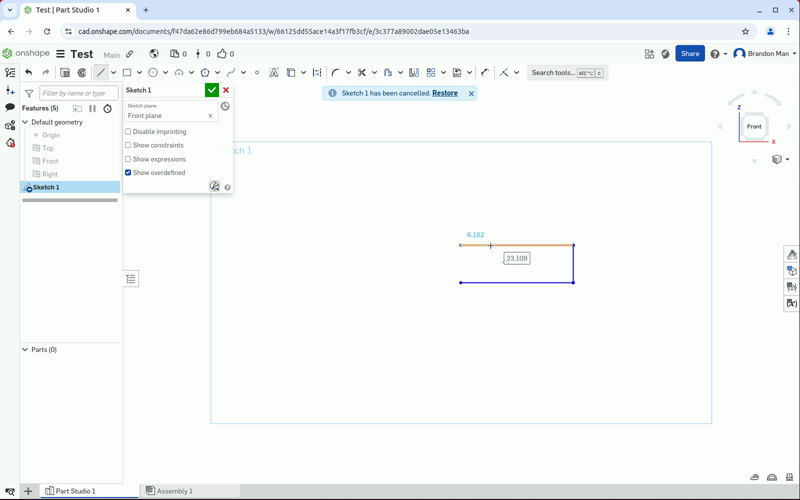
mouse_move(460, 282)
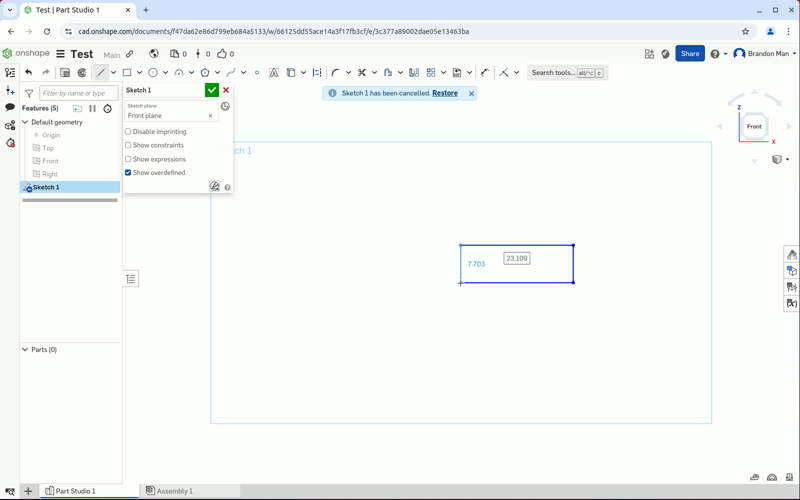
key_up(shift)
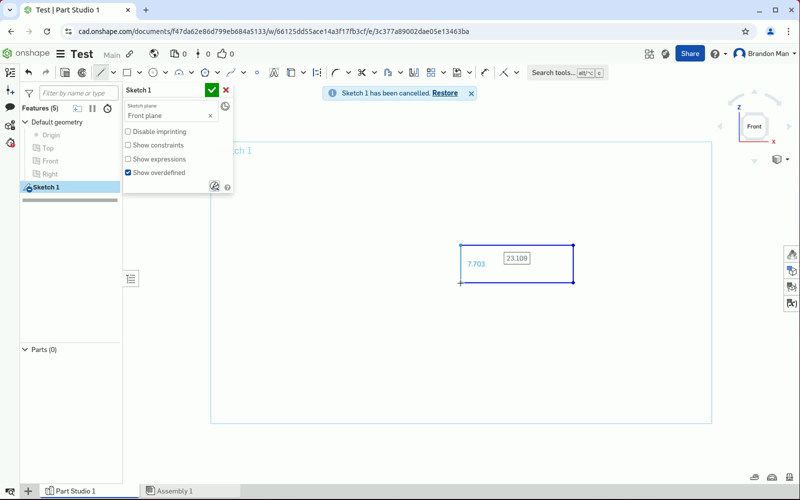
click(460, 282)
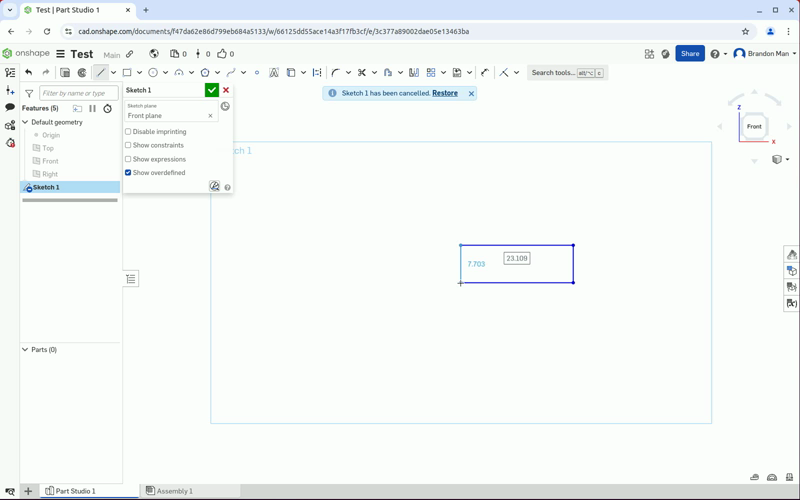
key(esc)
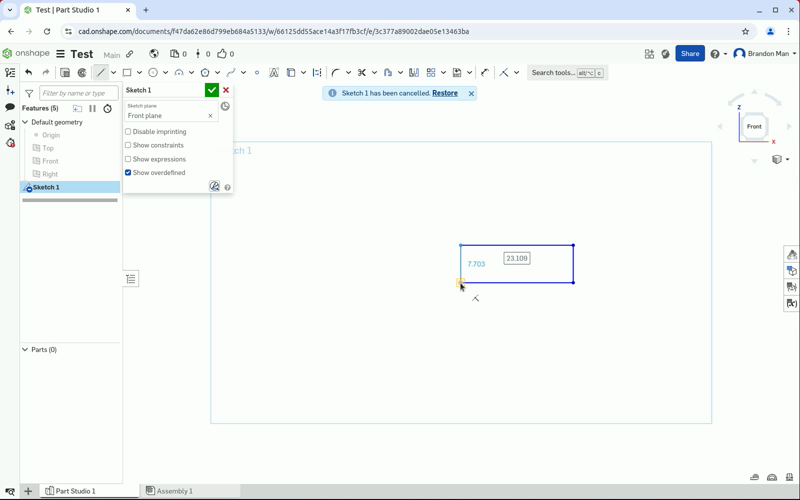
mouse_move(511, 252)
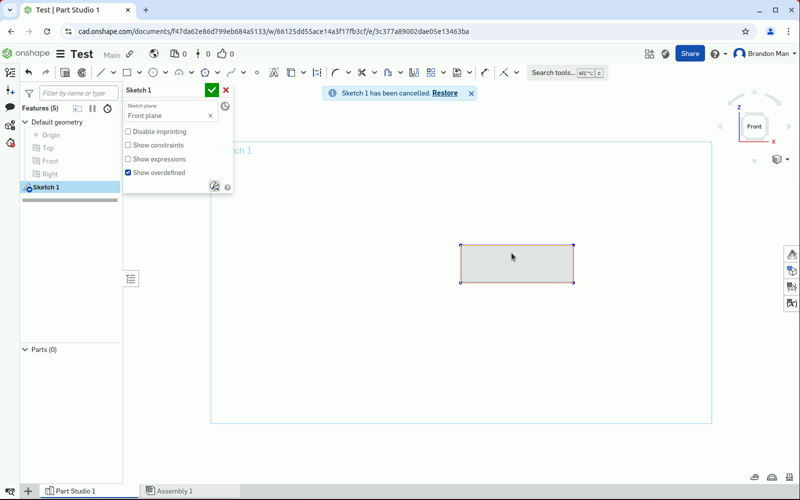
click(511, 252)
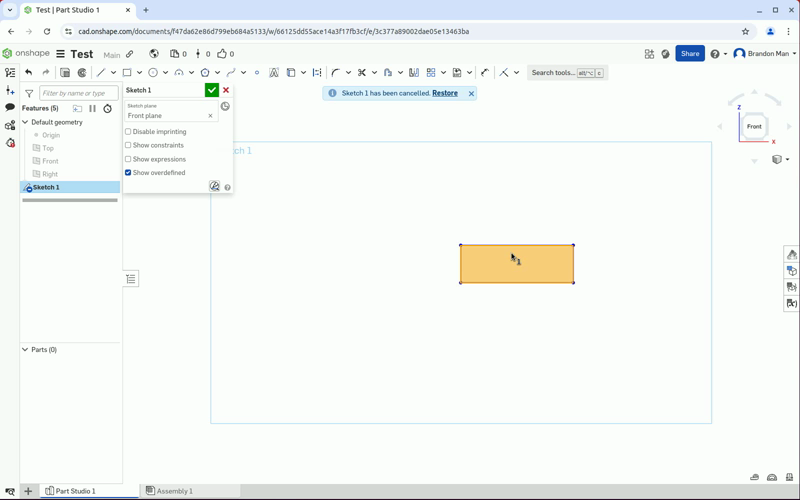
mouse_move(73, 352)
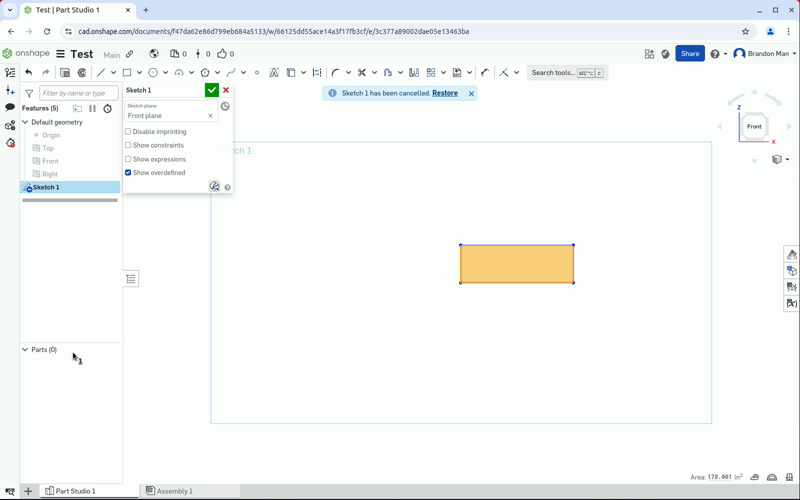
key(shift+y)
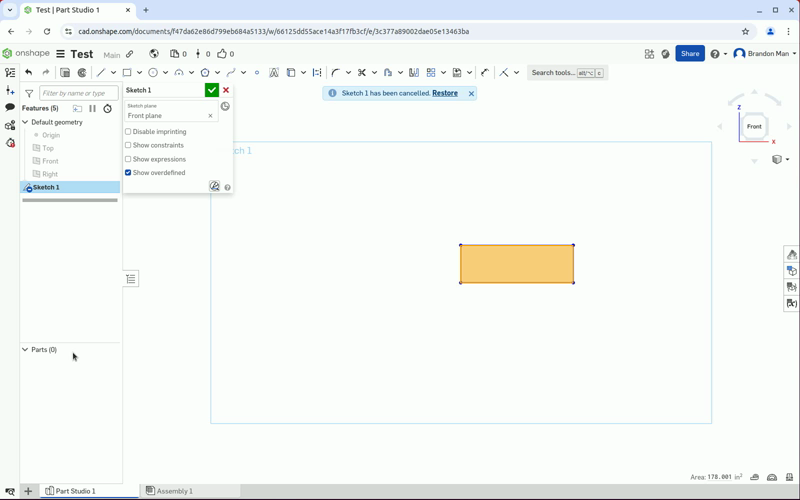
key(shift+e)
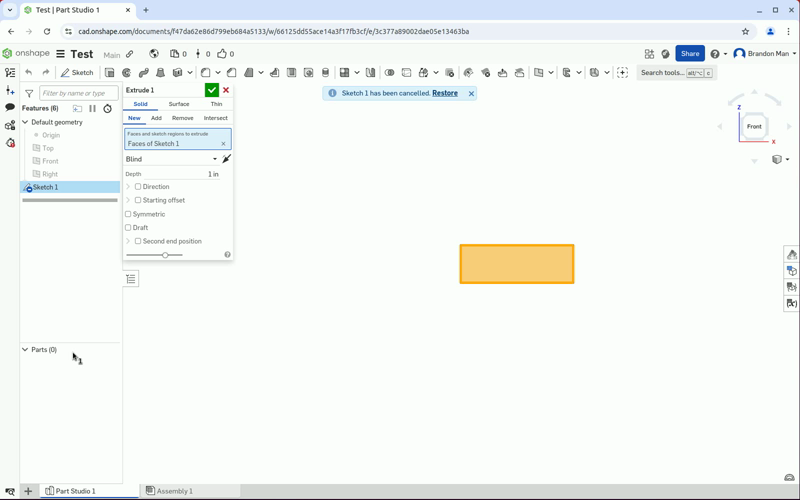
mouse_move(143, 106)
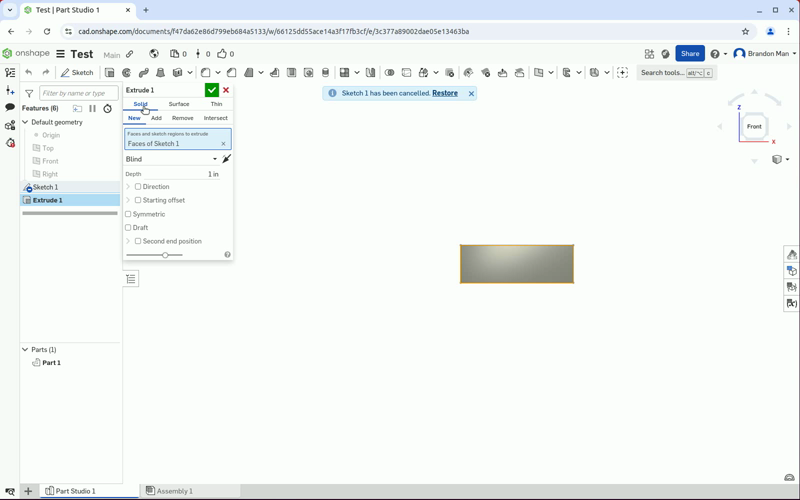
click(143, 106)
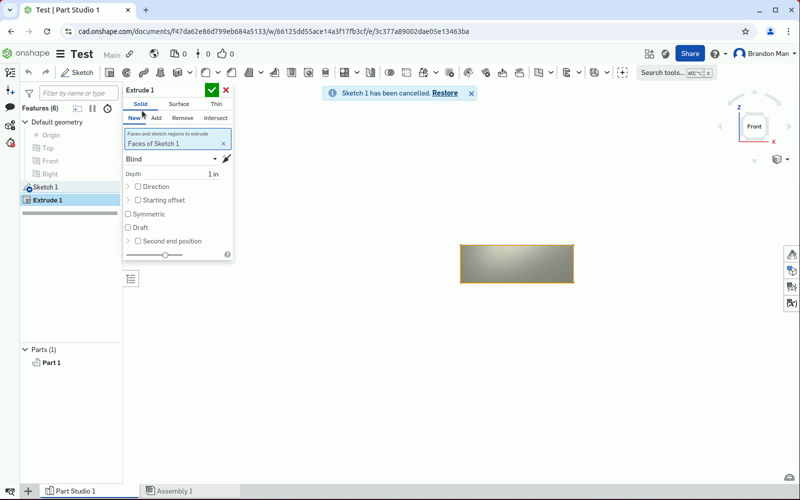
mouse_move(137, 120)
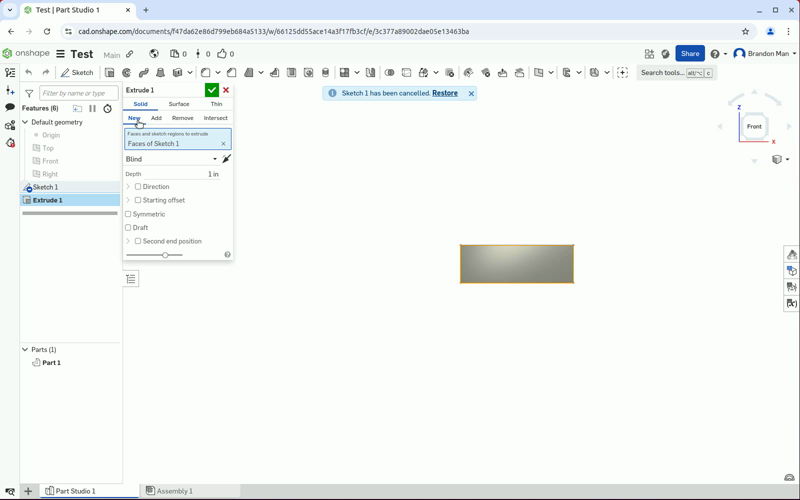
click(137, 120)
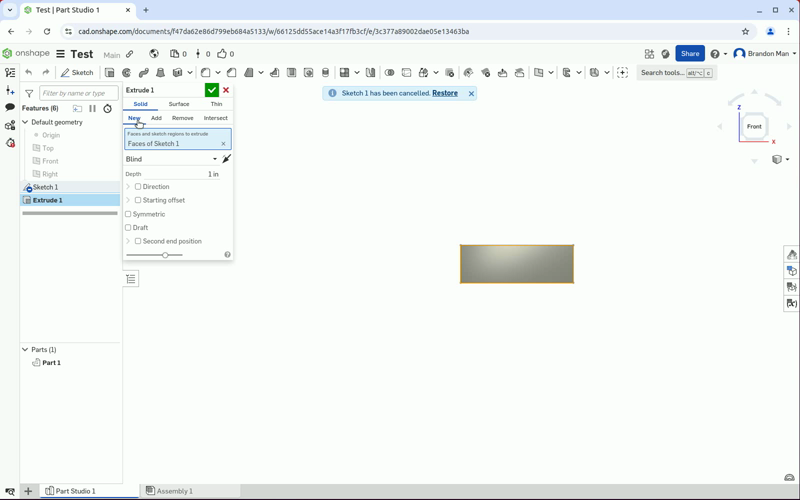
key(tab, 4)
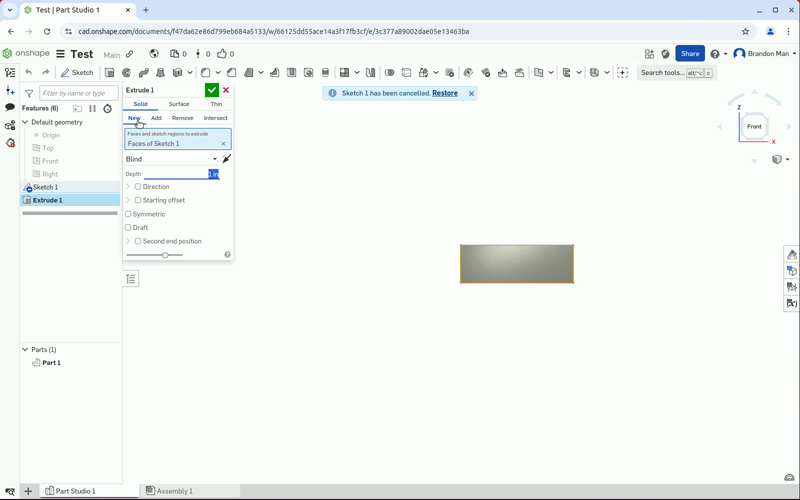
text(11.554)
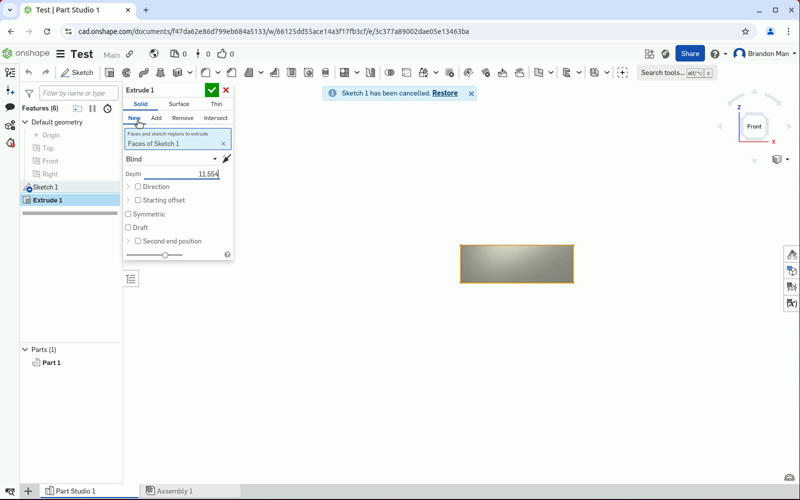
key(enter)
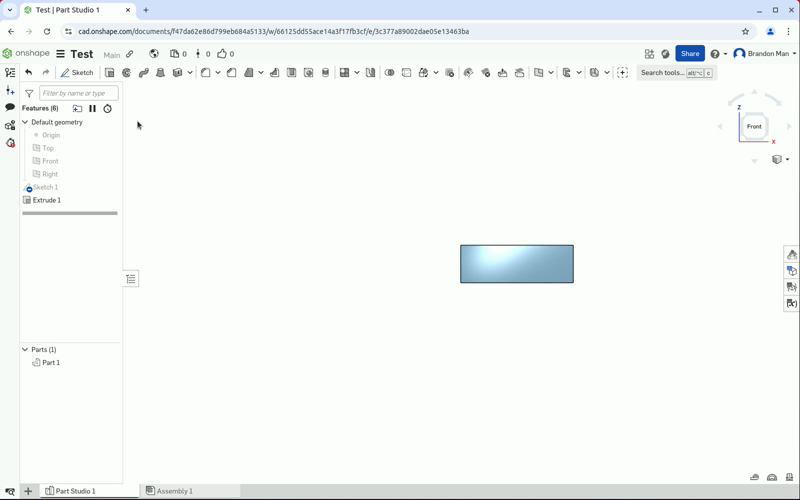
key(shift+h)
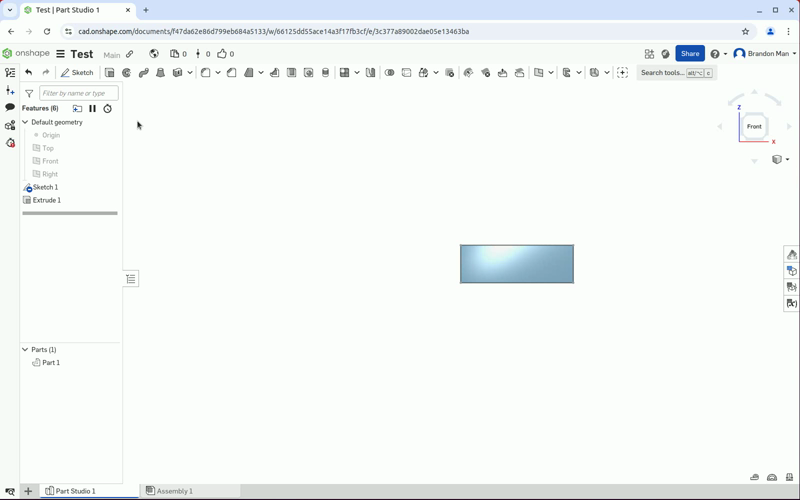
key(shift+h)
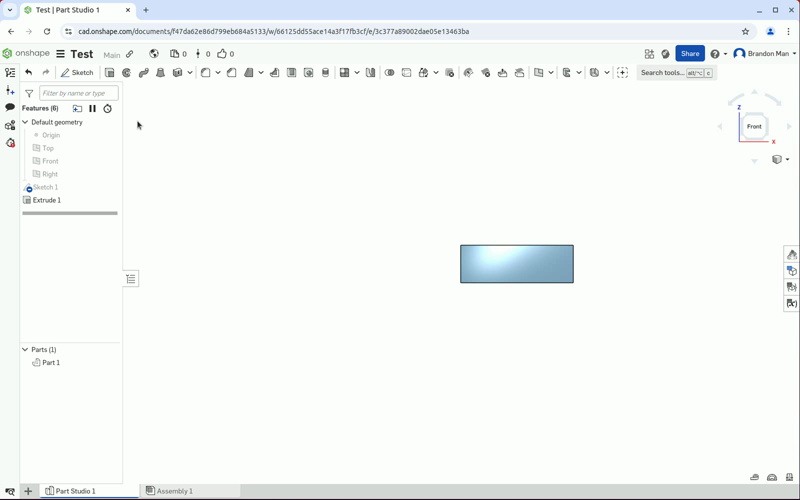
mouse_move(73, 189)
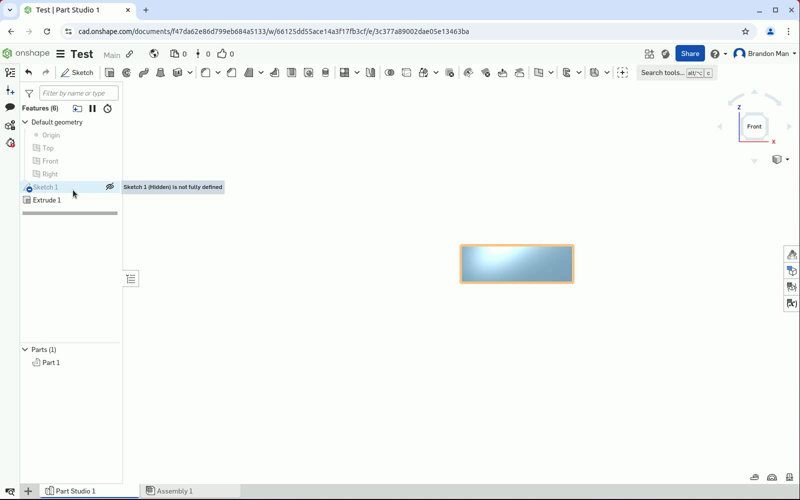
click(73, 189)
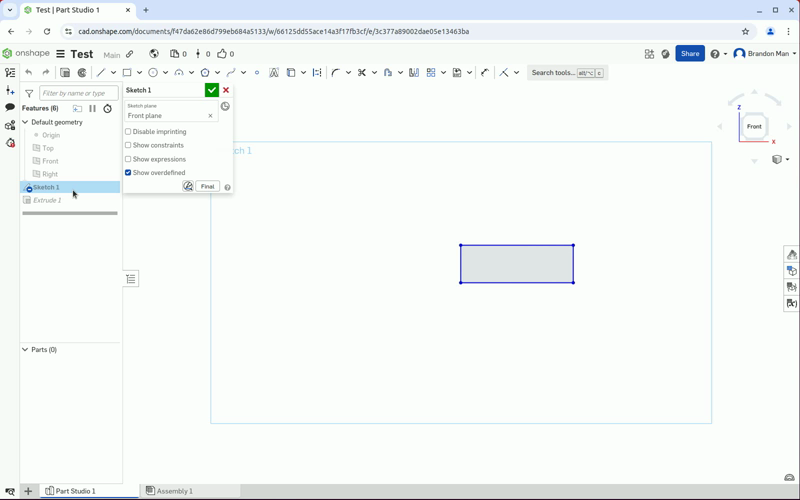
mouse_move(229, 92)
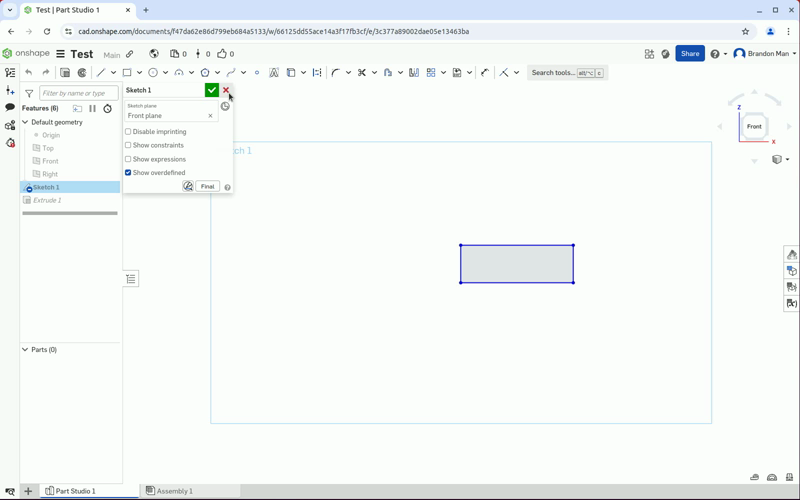
click(229, 92)
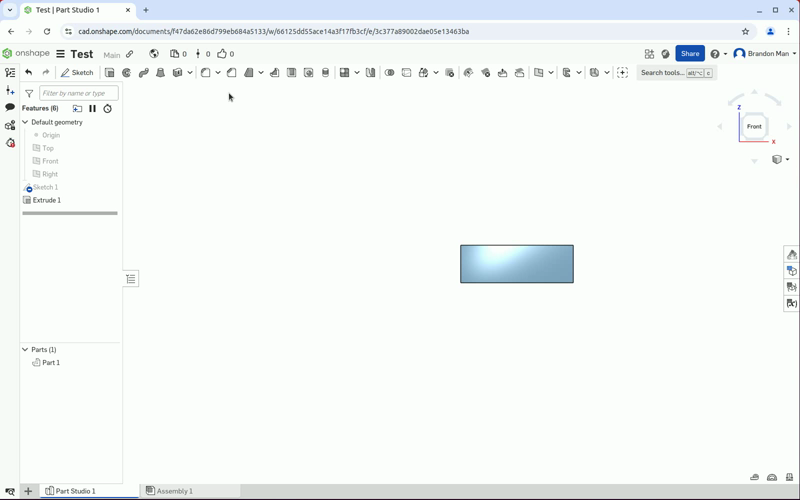
mouse_move(73, 352)
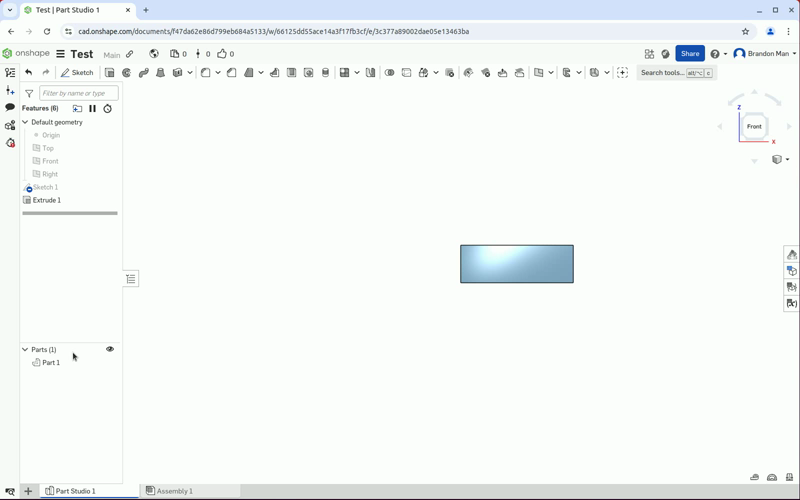
key(y)
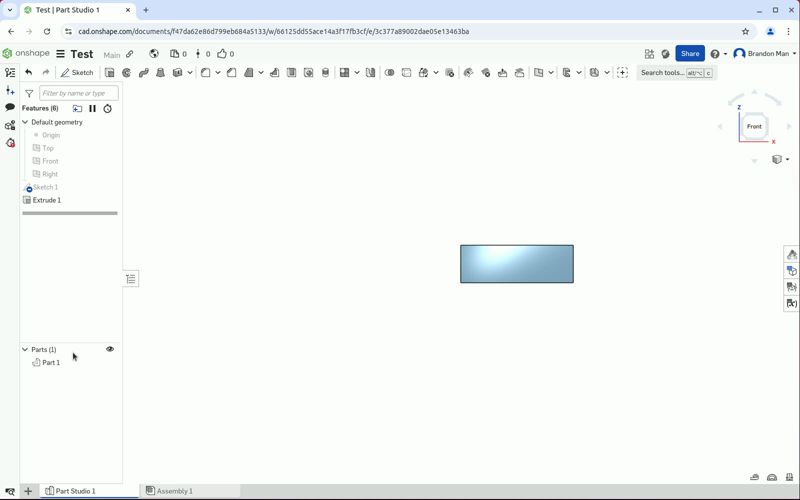
key(shift+p)
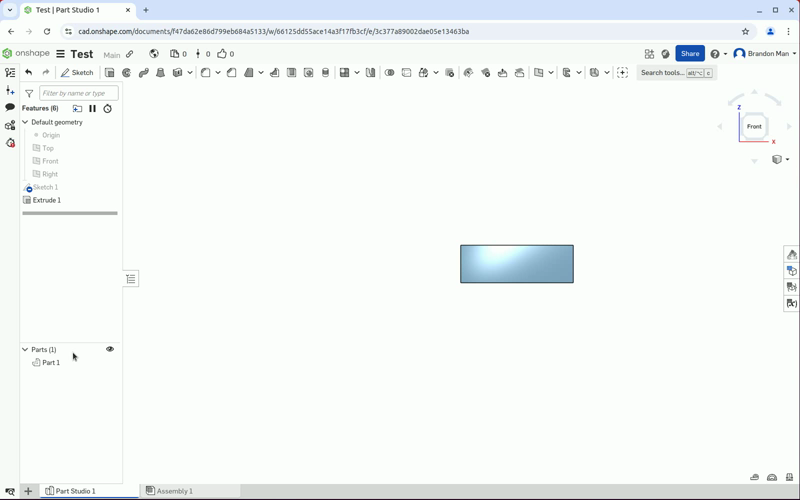
key(space)
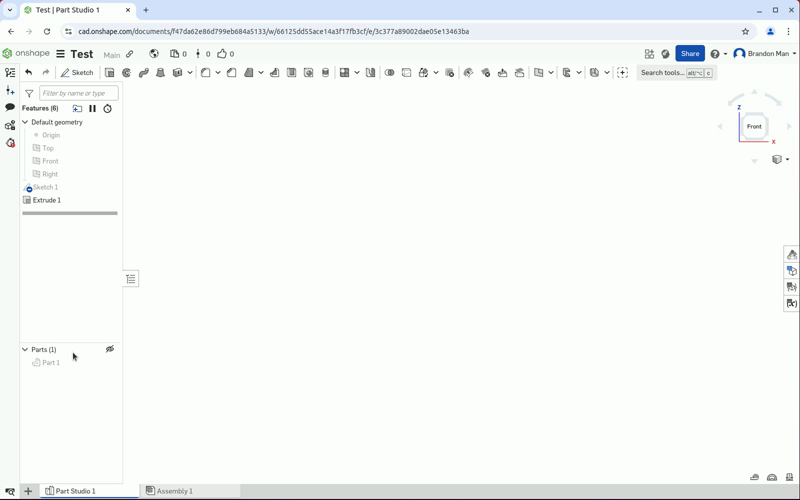
key_down(shift)
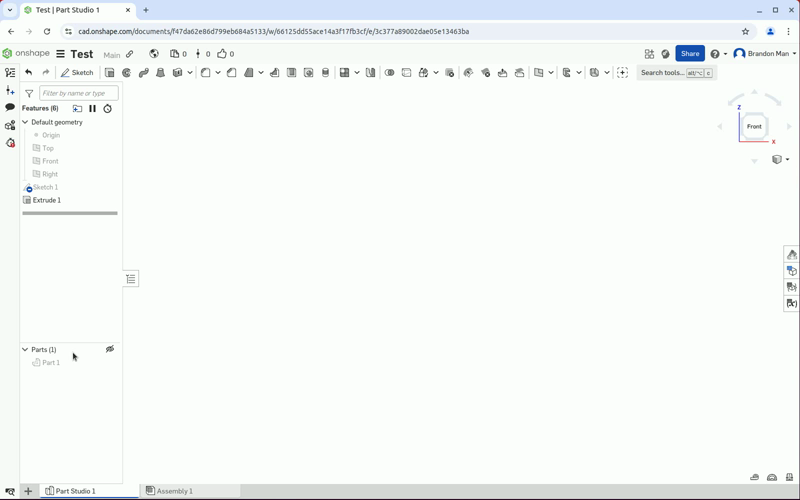
key(down)
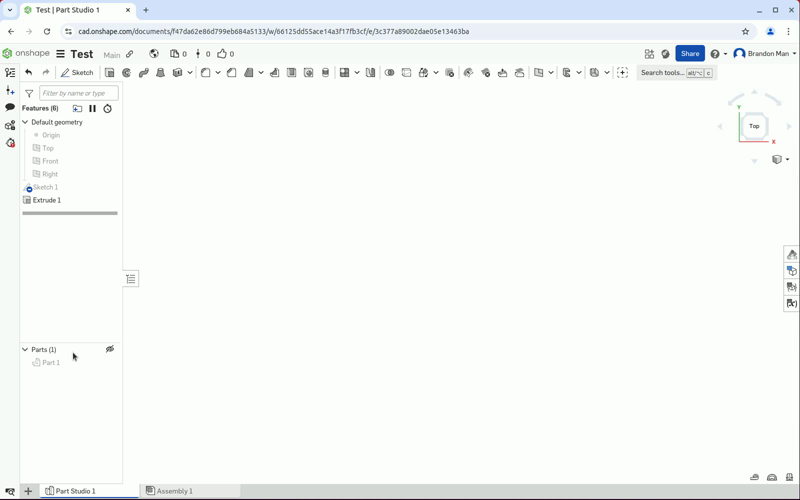
key_up(shift)
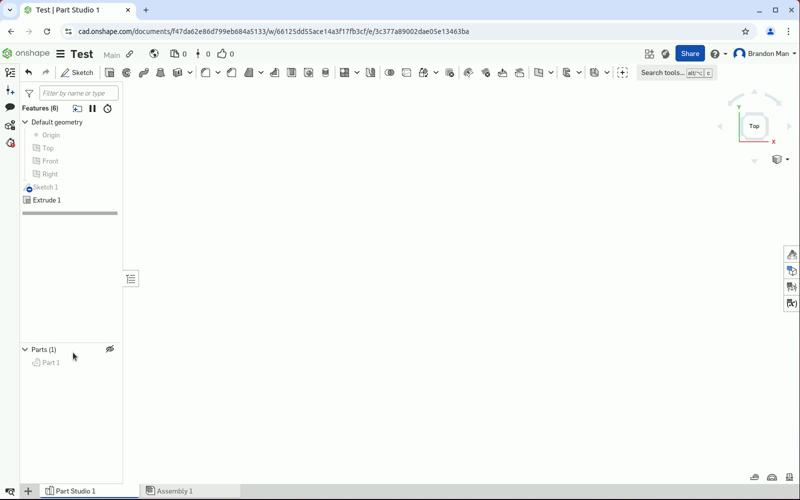
mouse_move(73, 352)
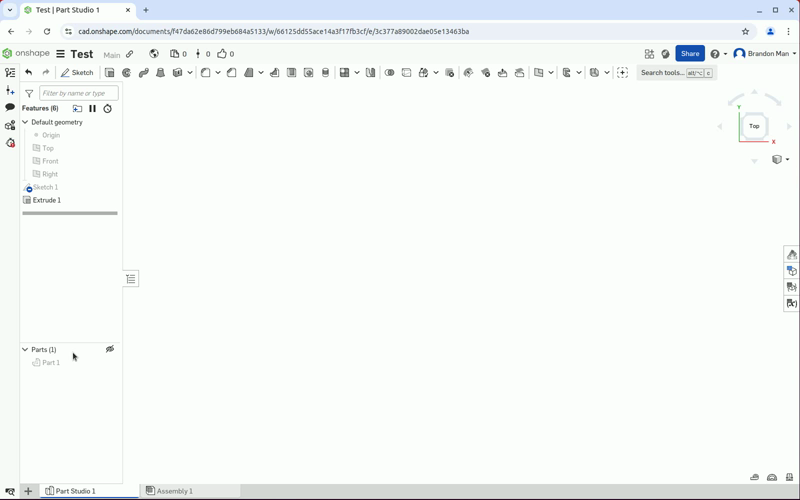
key(shift+y)
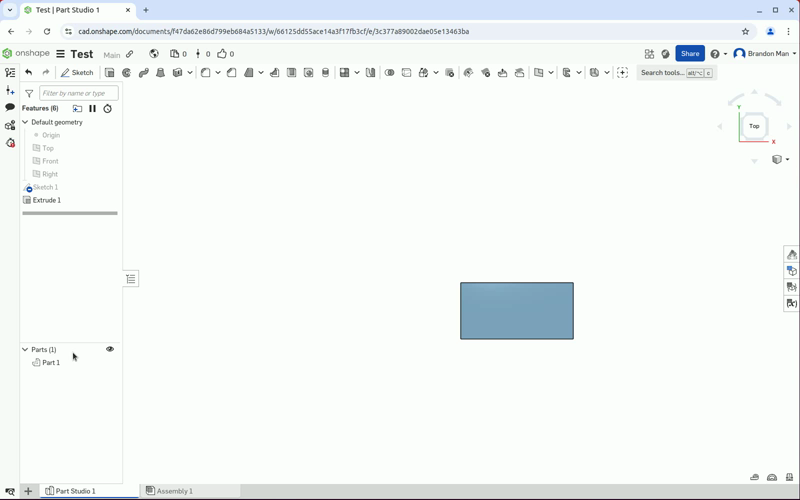
mouse_move(541, 75)
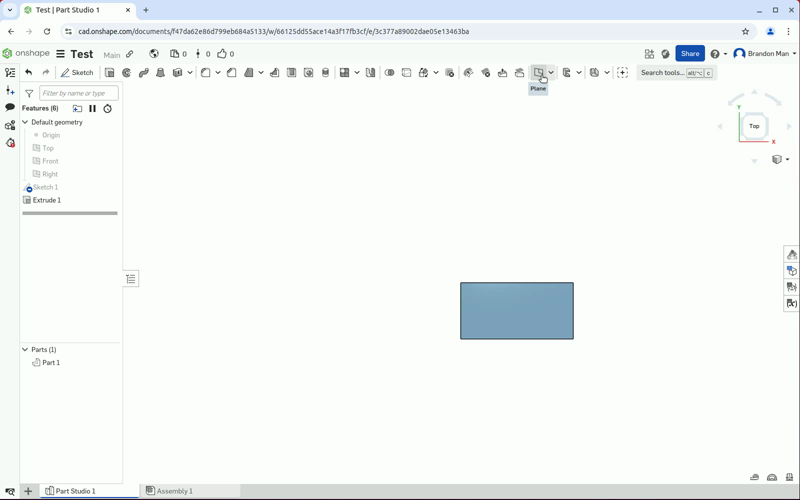
click(541, 75)
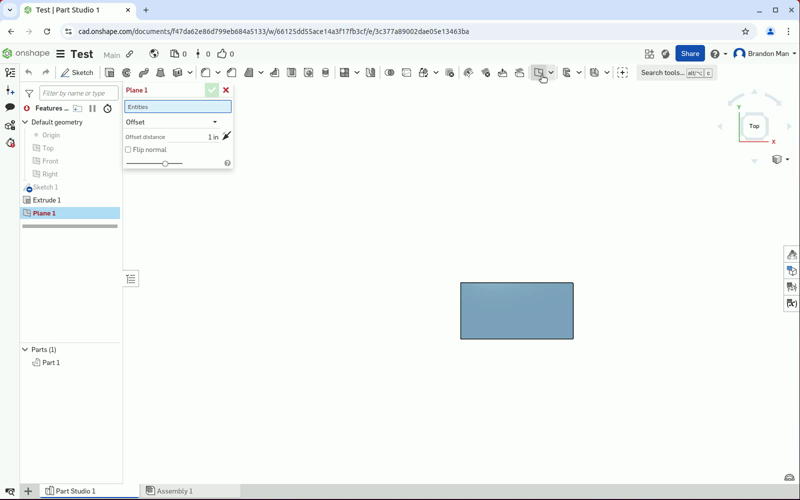
mouse_move(73, 150)
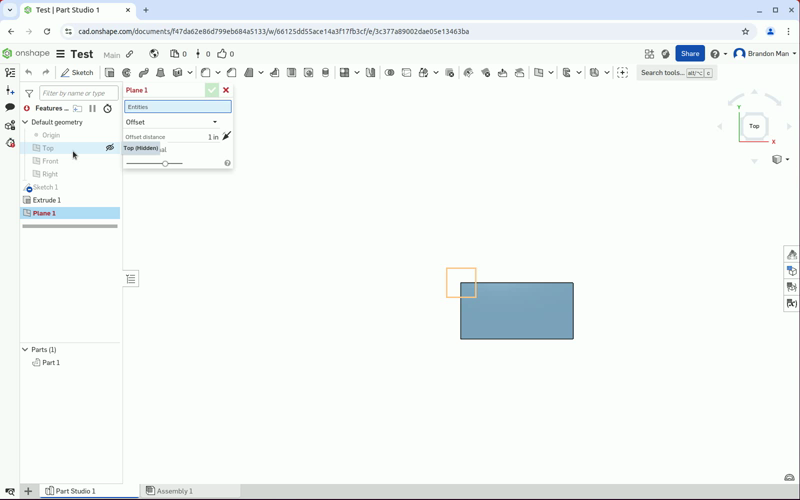
click(73, 150)
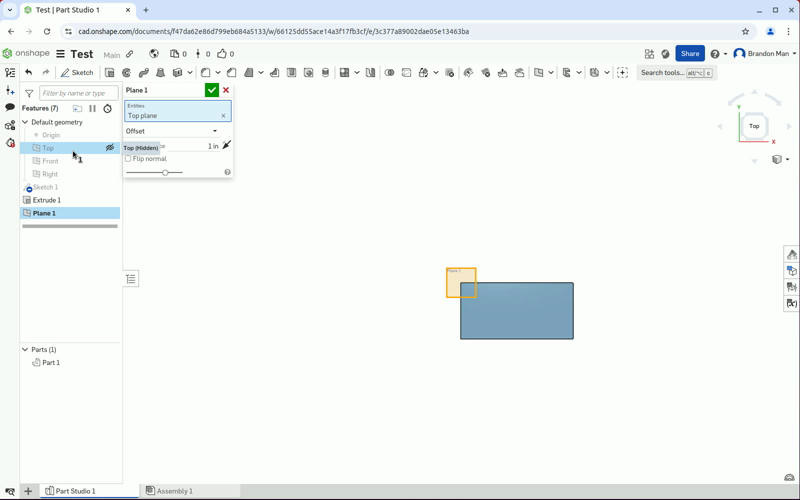
key(tab, 2)
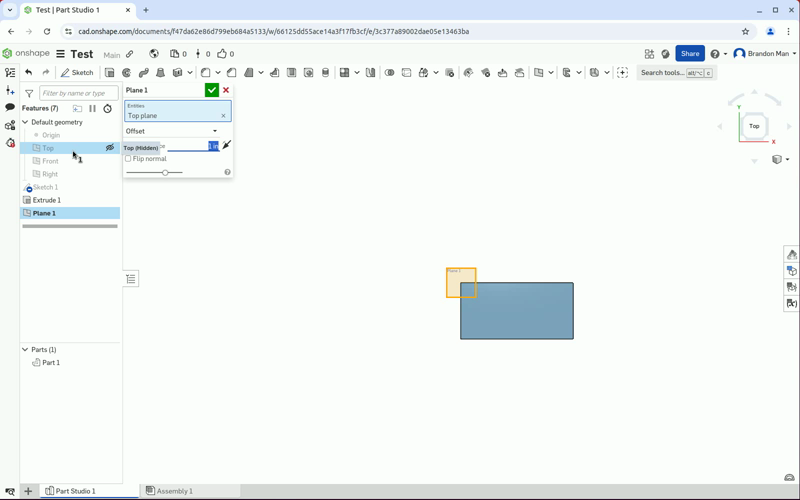
text(7.703)
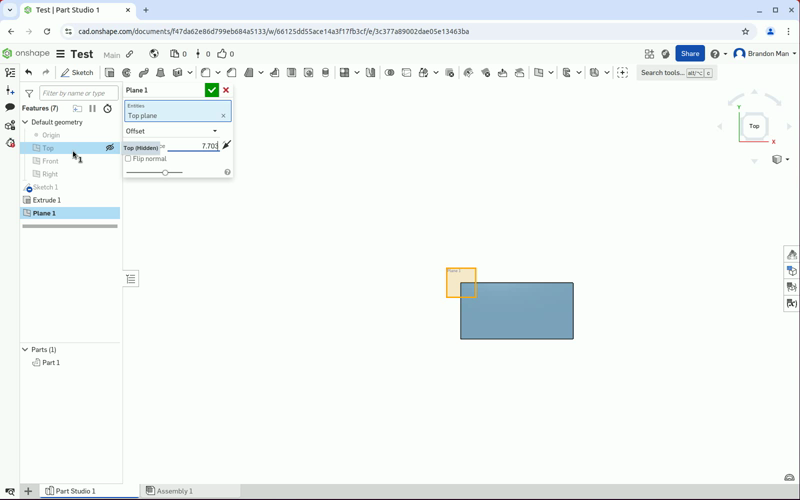
key(enter, 2)
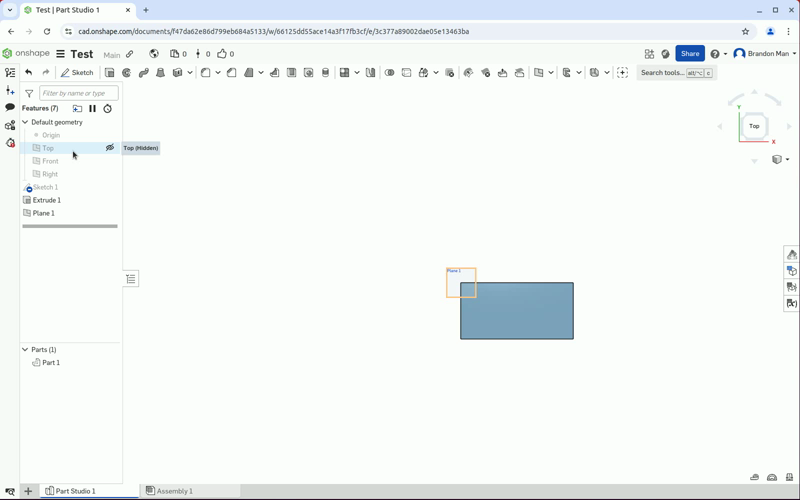
key(shift+s)
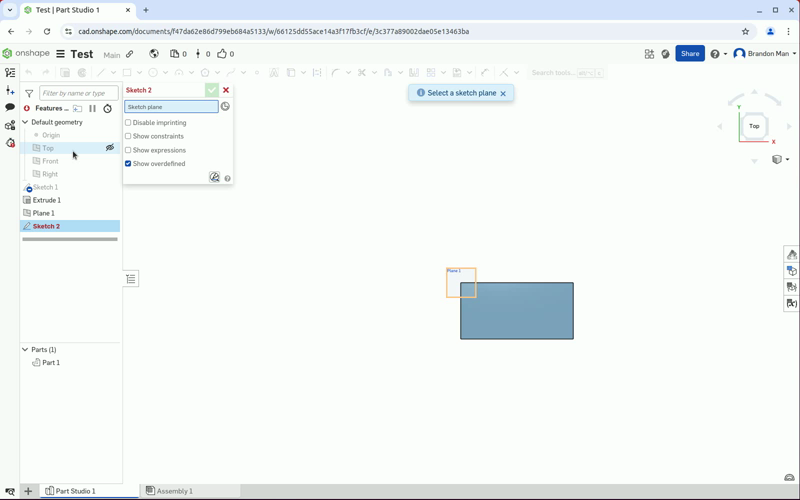
mouse_move(73, 215)
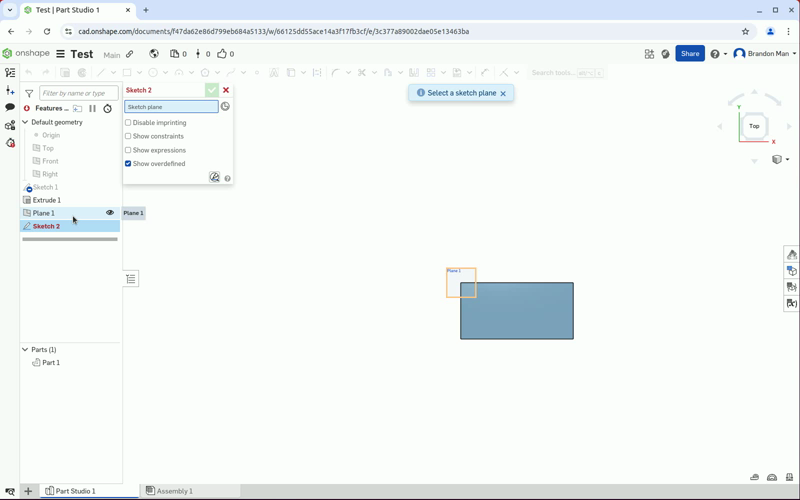
click(73, 215)
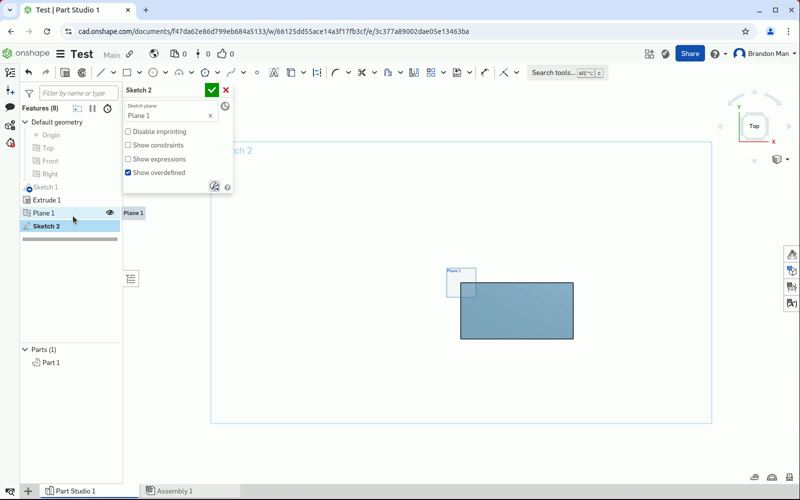
mouse_move(73, 352)
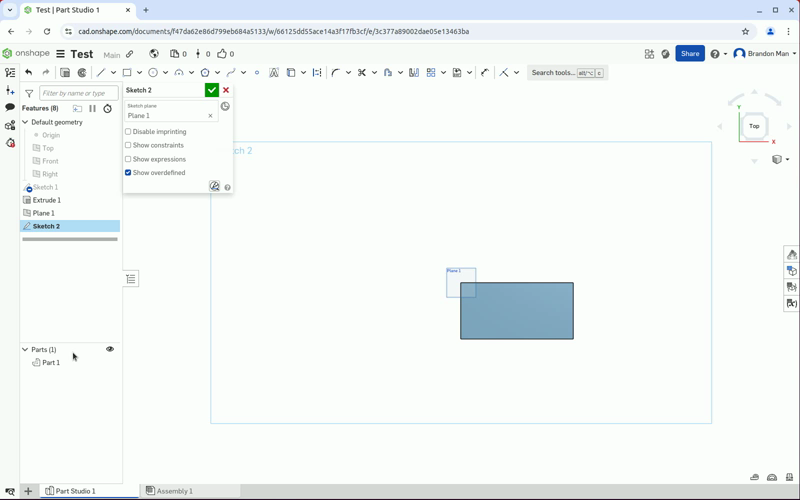
key(y)
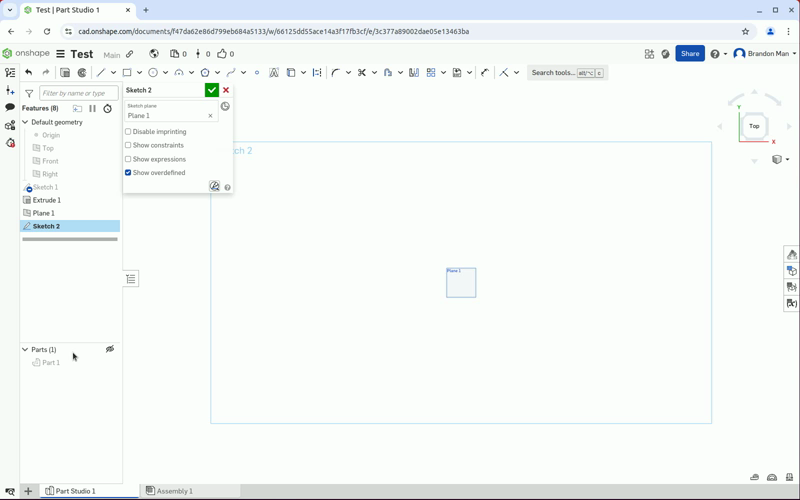
key(l)
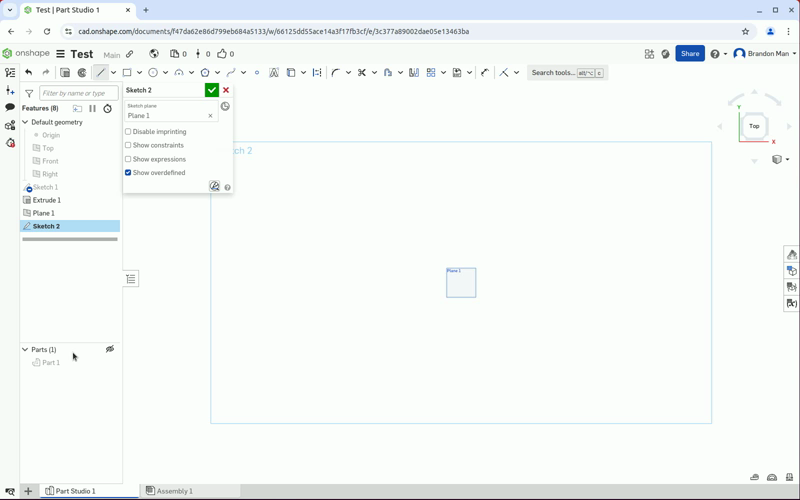
key_down(shift)
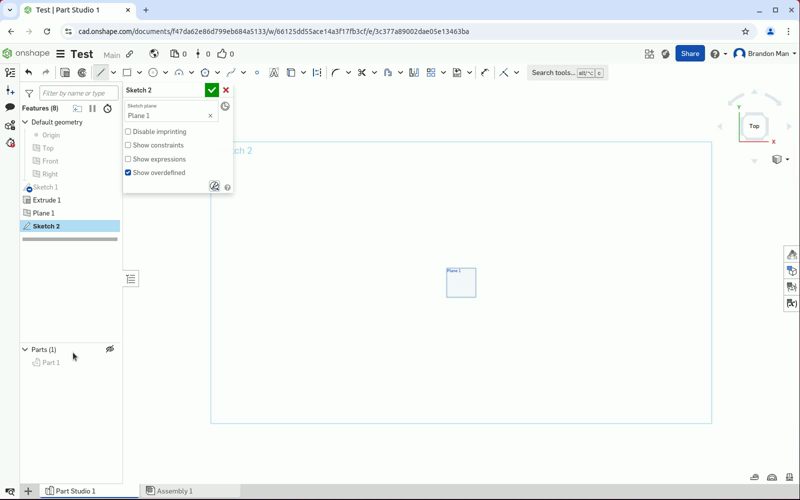
mouse_move(460, 320)
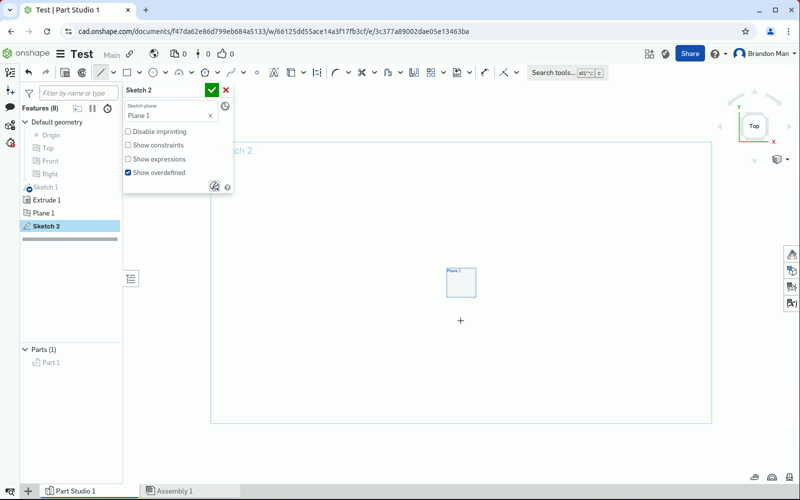
click(460, 320)
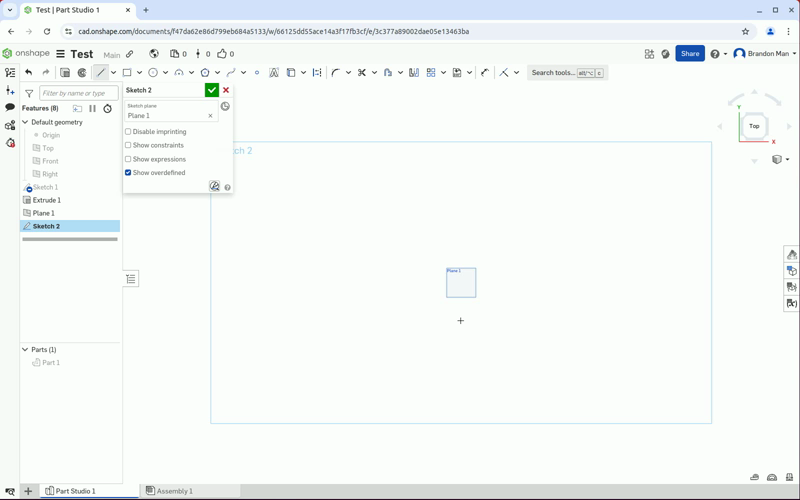
key_up(shift)
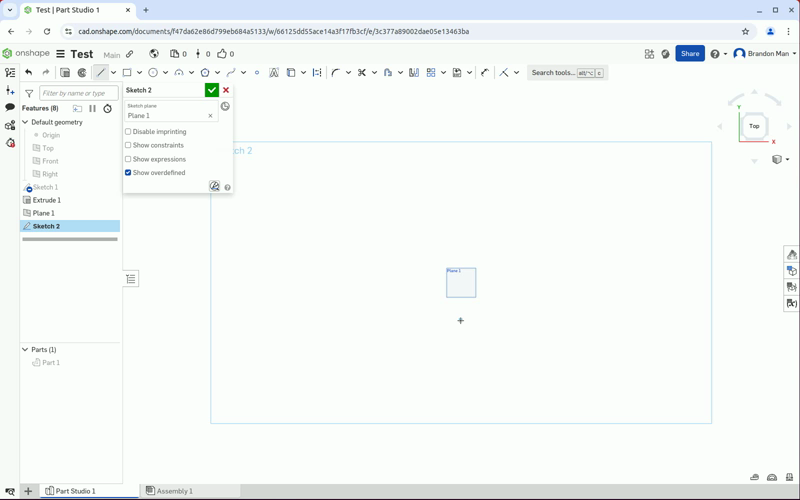
key_down(shift)
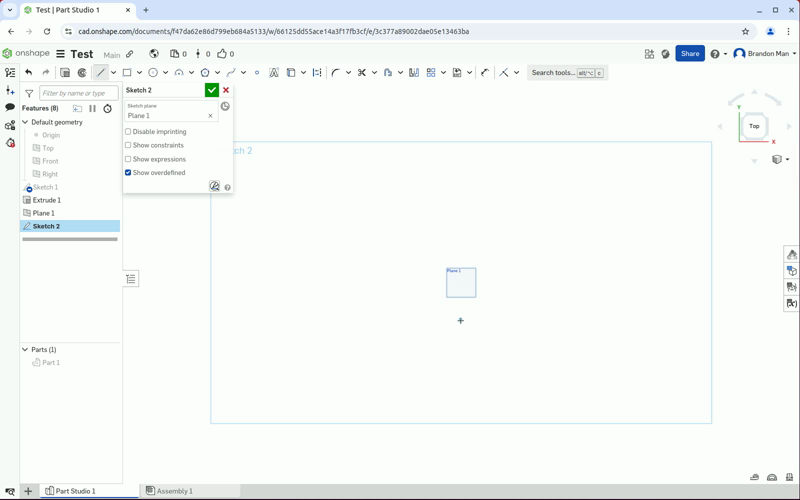
mouse_move(573, 320)
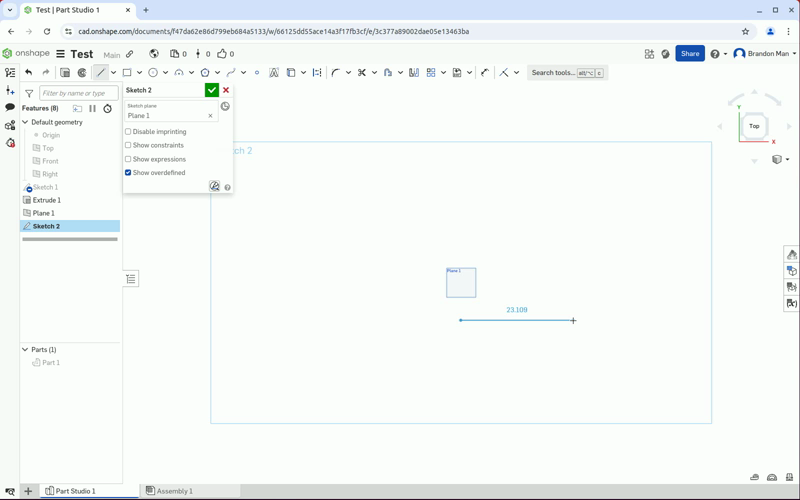
click(573, 320)
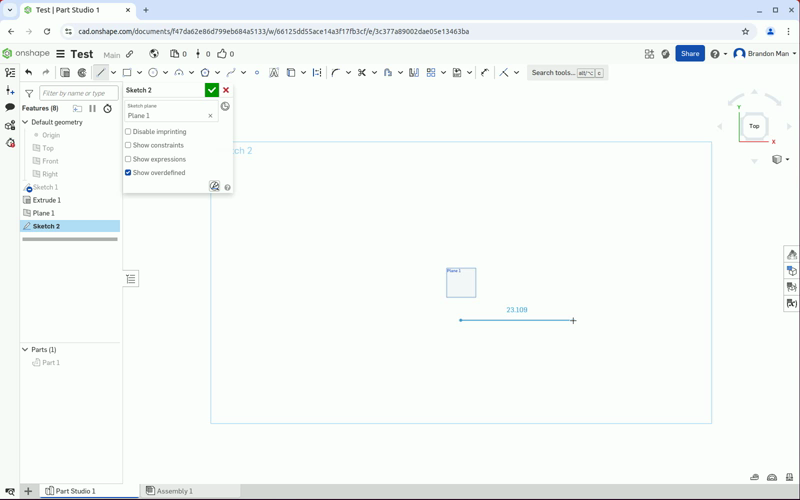
key_up(shift)
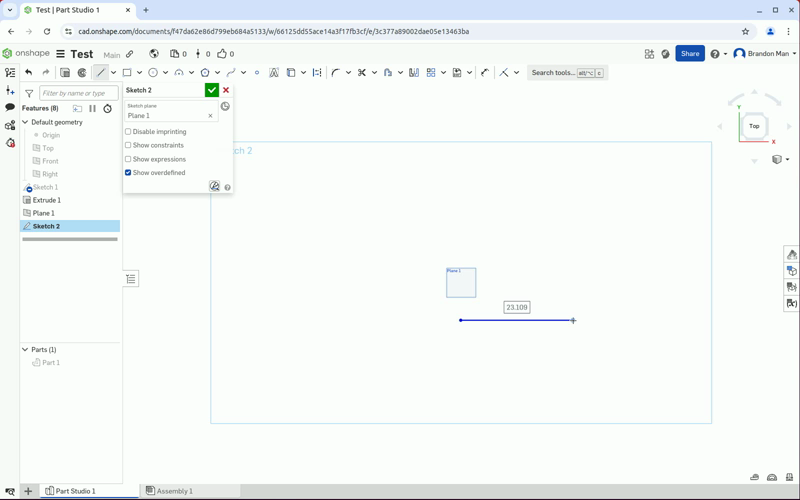
key_down(shift)
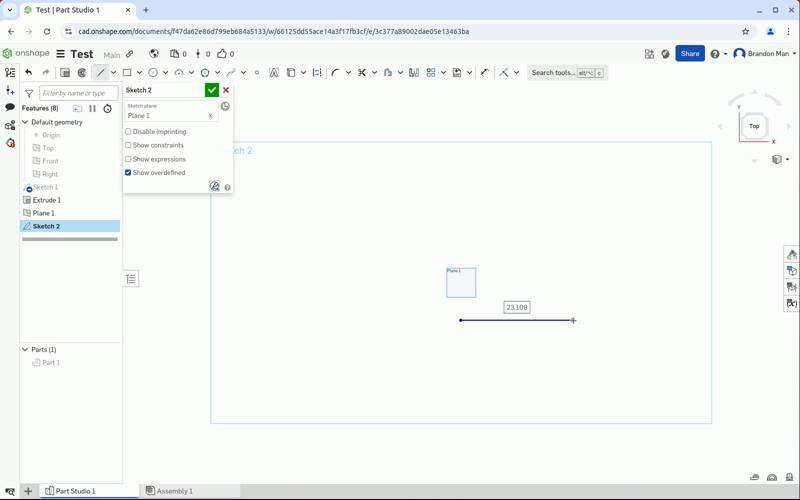
mouse_move(589, 320)
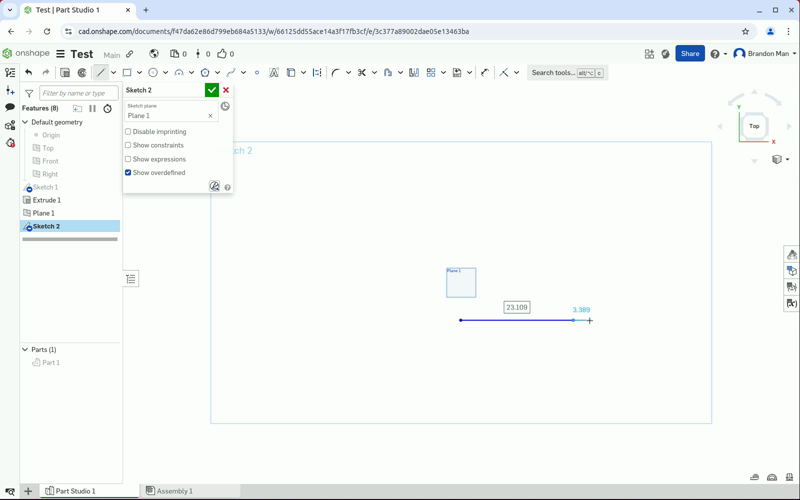
mouse_move(573, 301)
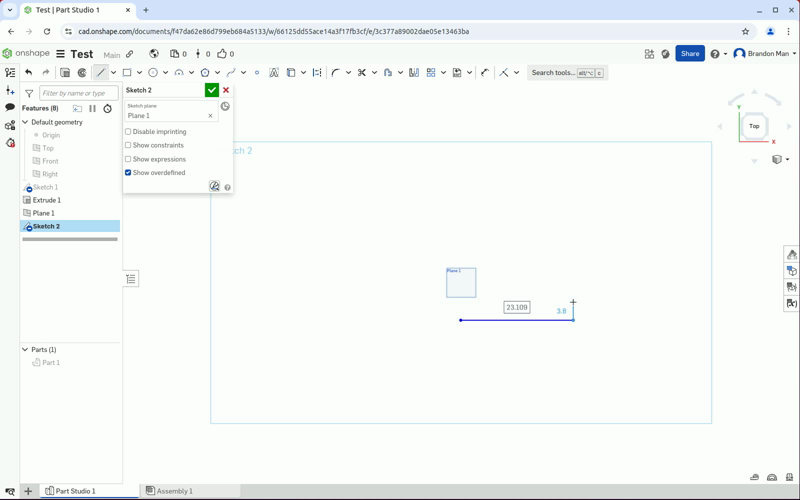
click(573, 301)
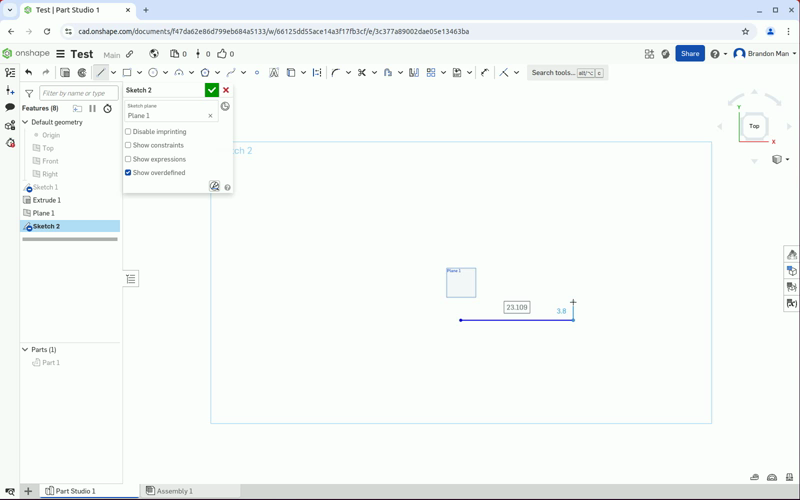
key_up(shift)
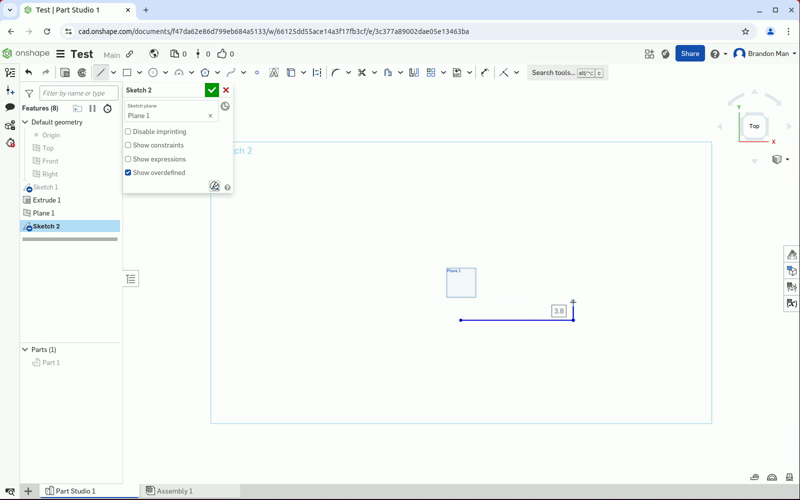
key_down(shift)
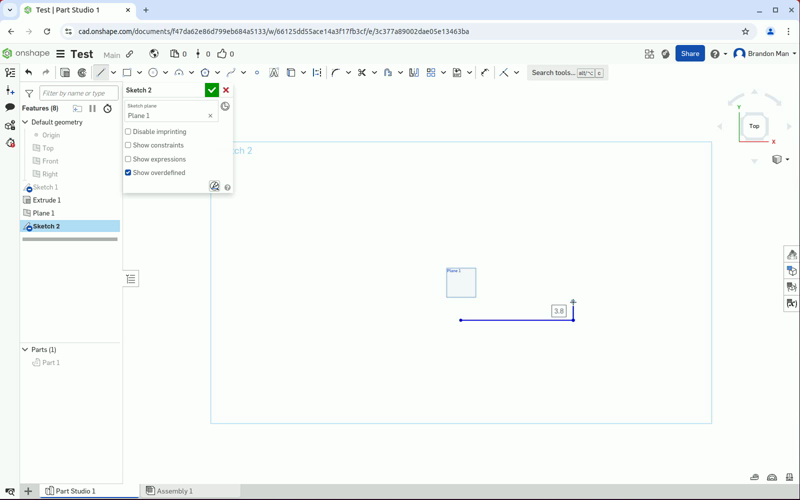
mouse_move(460, 301)
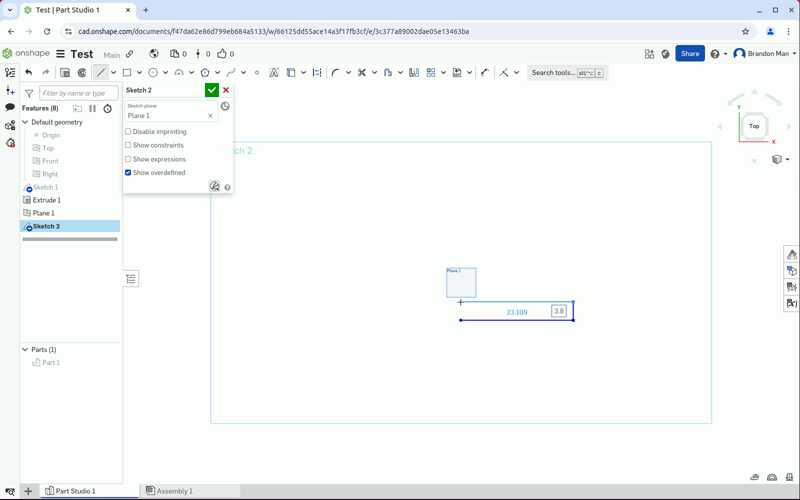
click(460, 301)
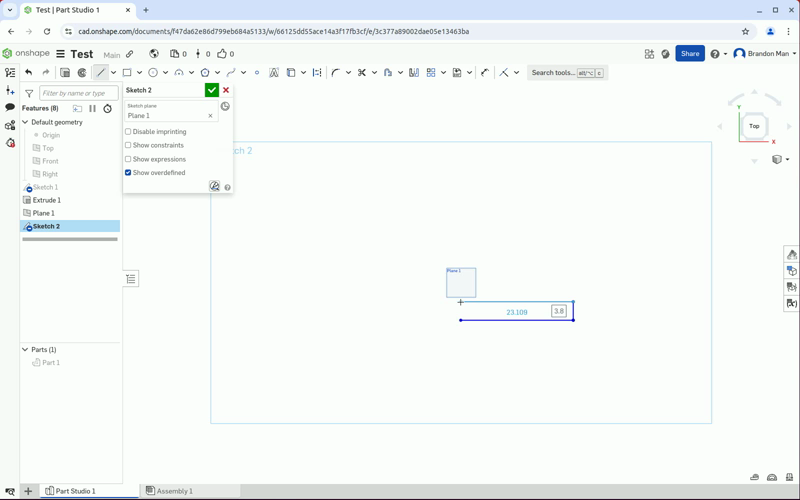
key_up(shift)
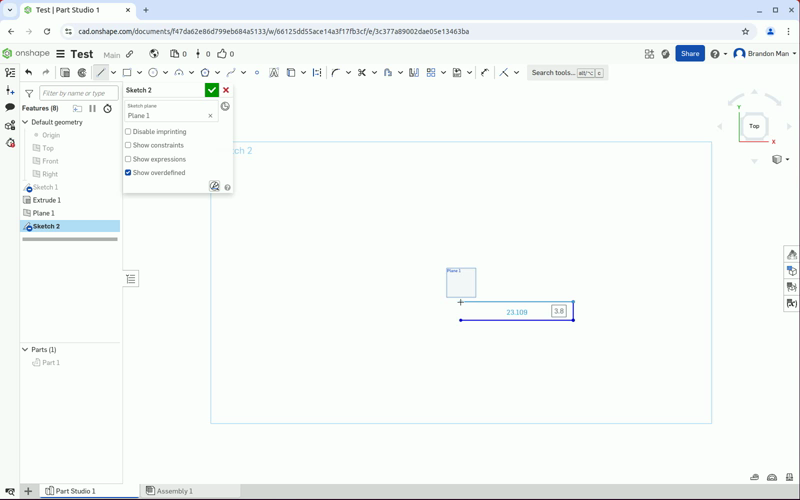
mouse_move(490, 301)
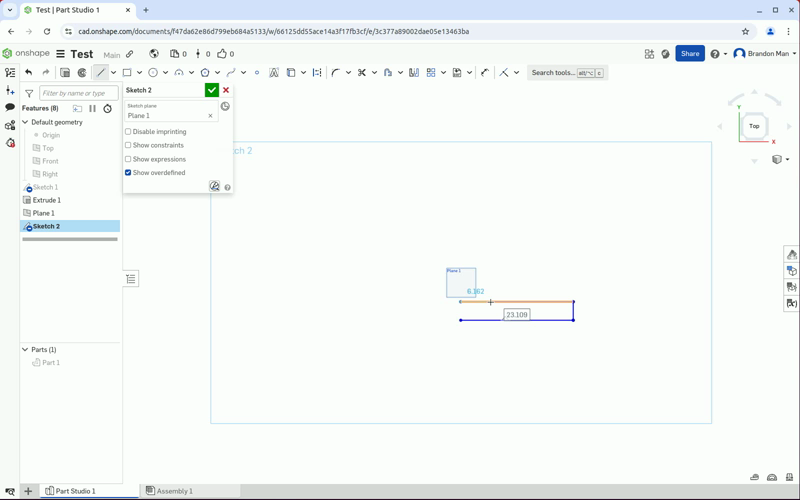
key_down(shift)
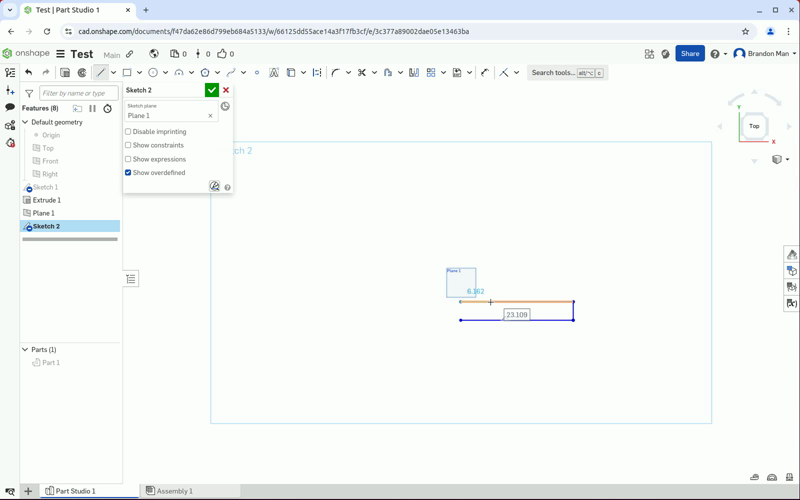
mouse_move(460, 320)
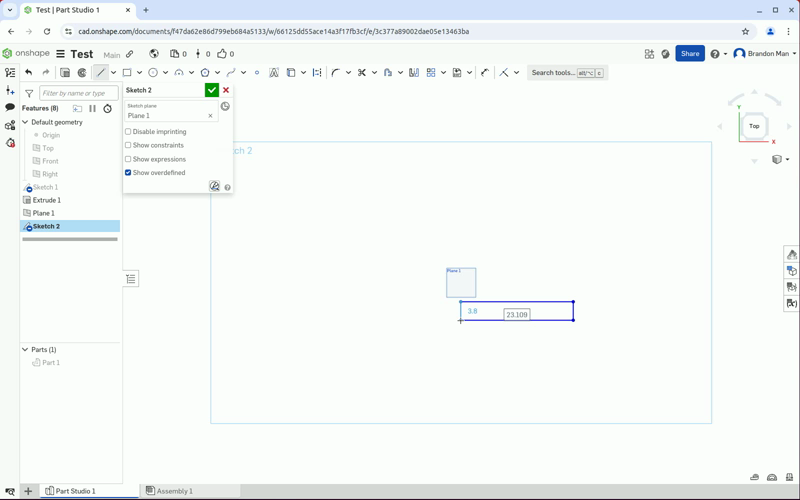
key_up(shift)
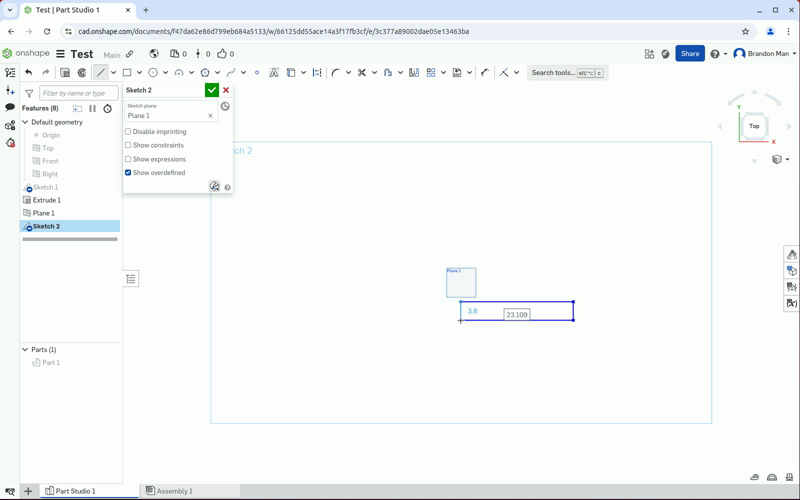
click(460, 320)
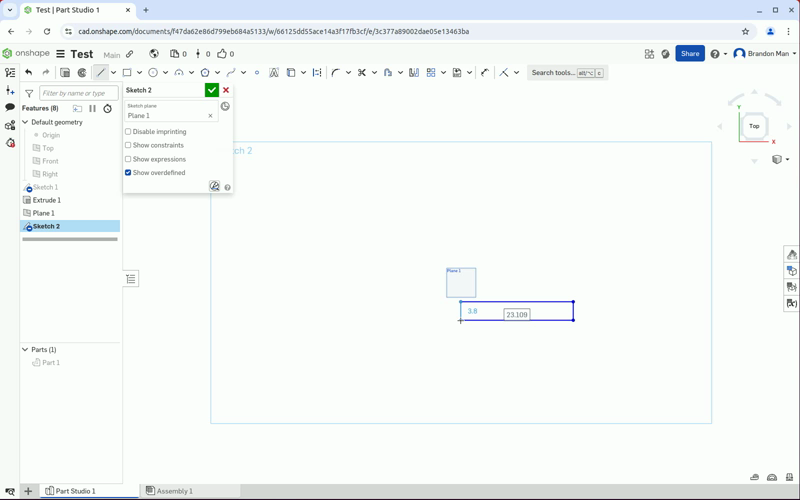
key(esc)
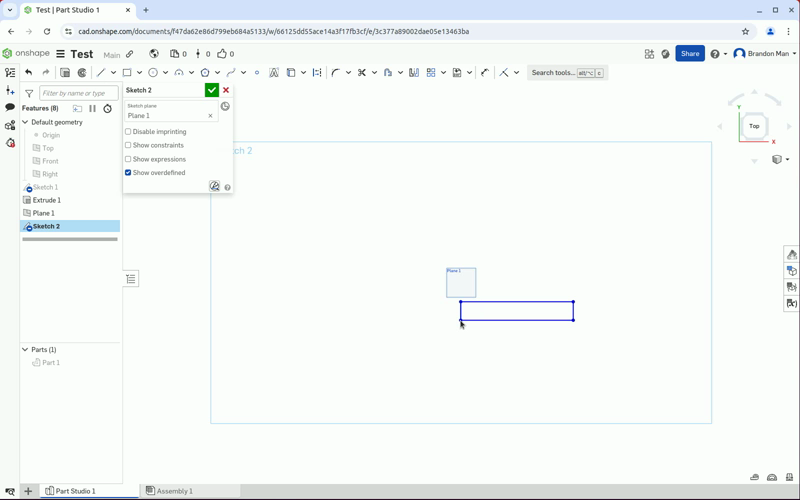
mouse_move(472, 304)
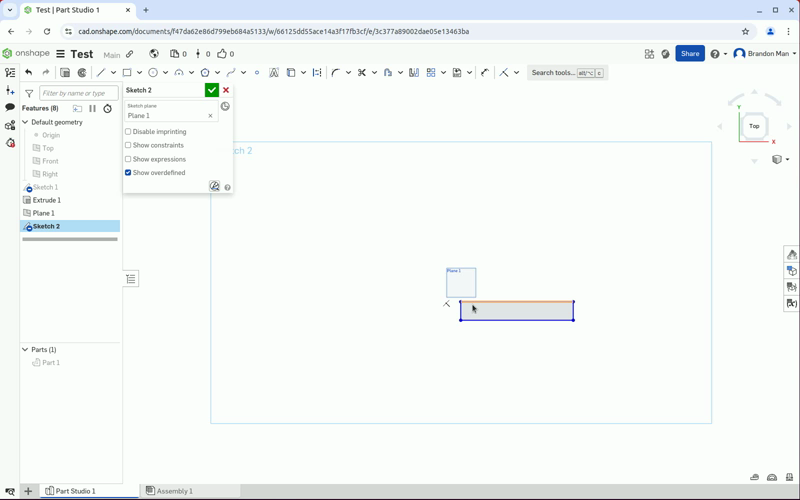
click(472, 304)
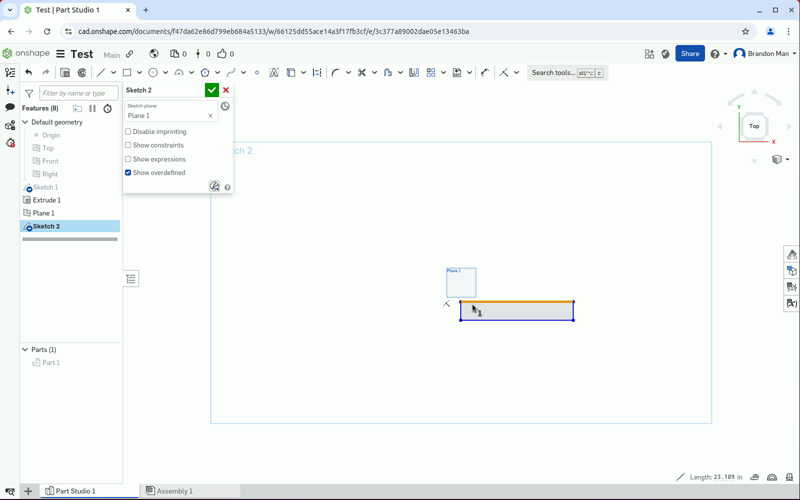
mouse_move(73, 352)
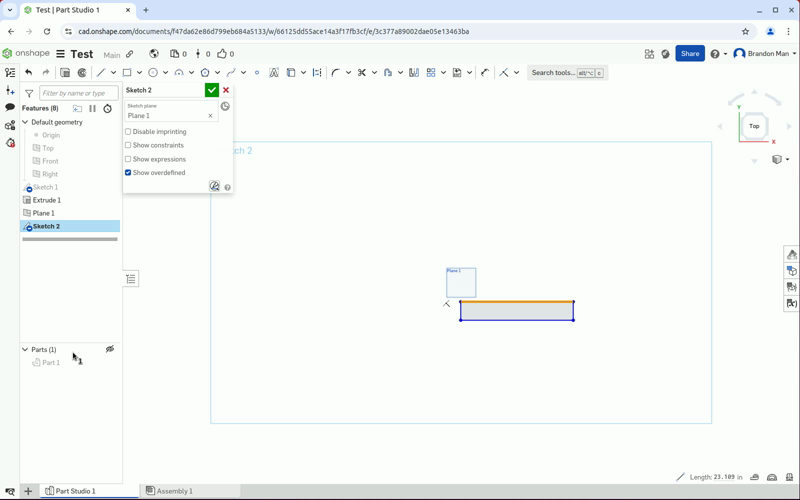
key(shift+y)
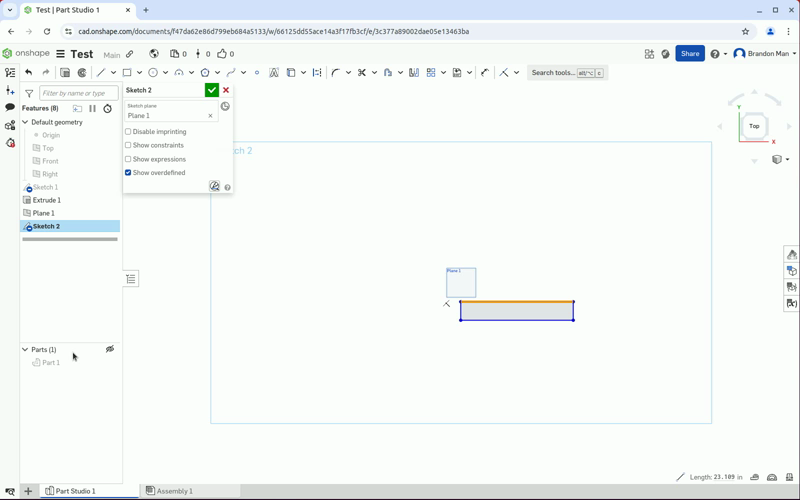
key(shift+e)
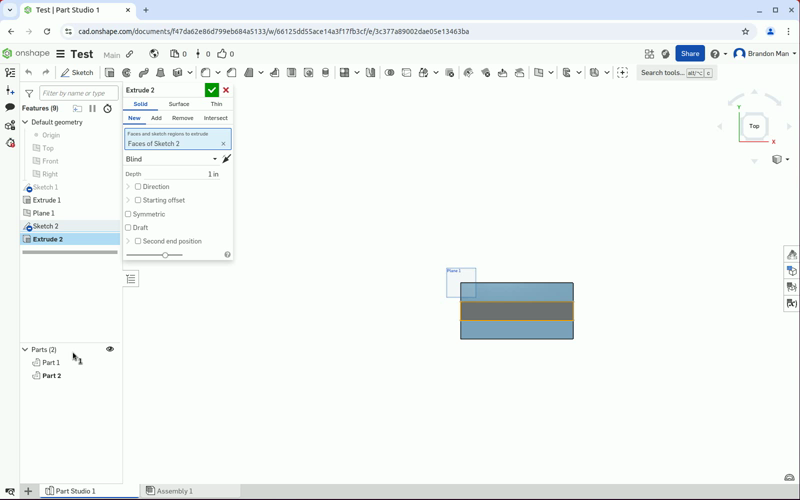
mouse_move(143, 106)
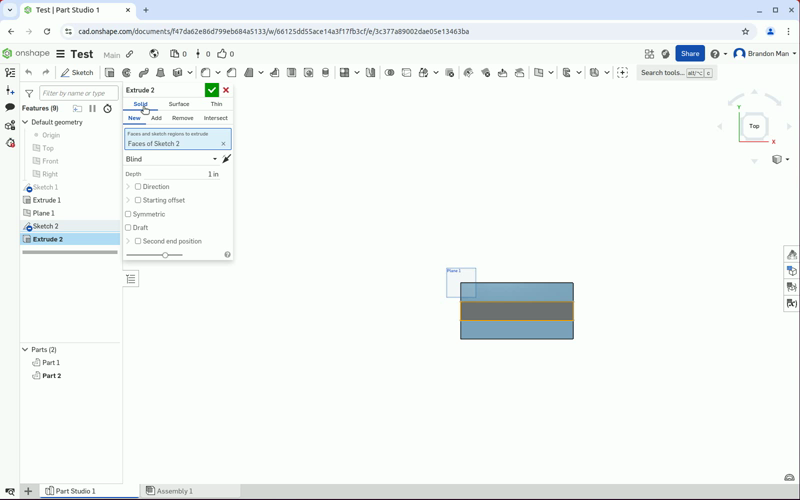
click(143, 106)
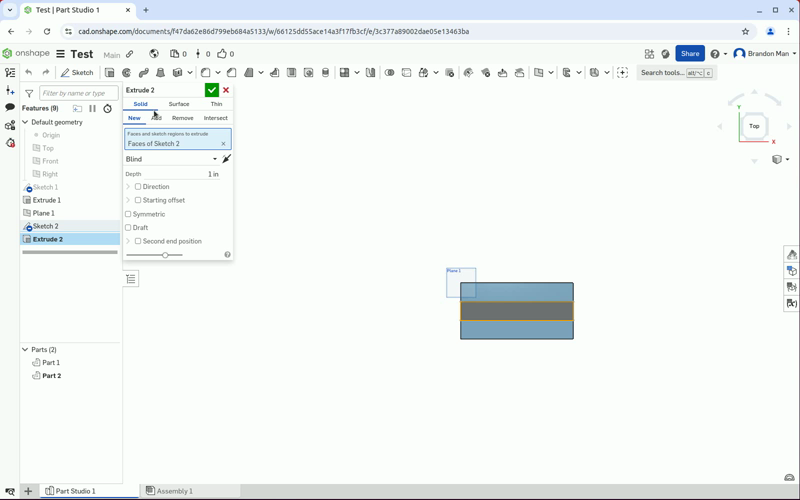
mouse_move(186, 120)
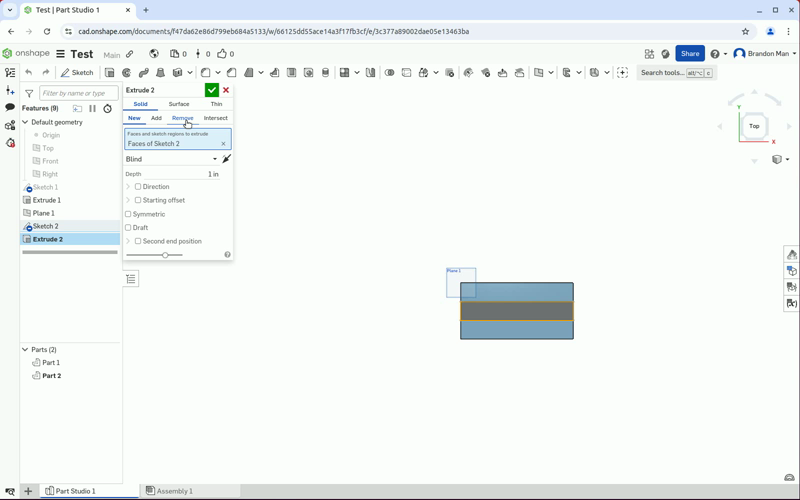
click(186, 120)
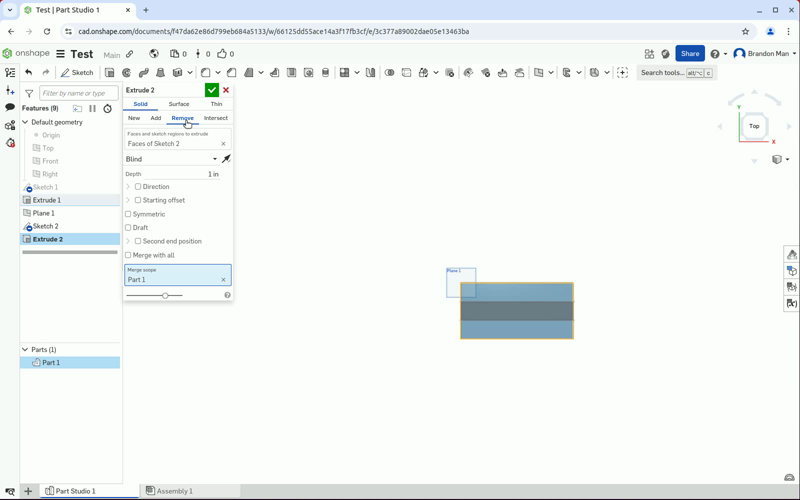
key(tab, 4)
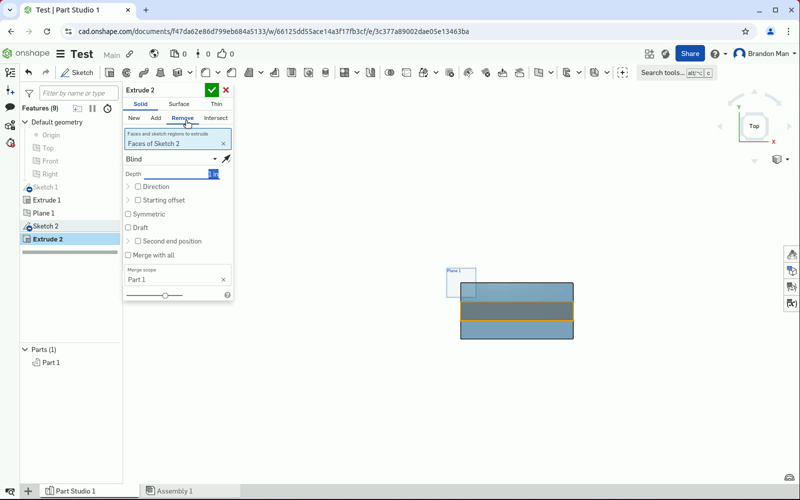
text(3.851)
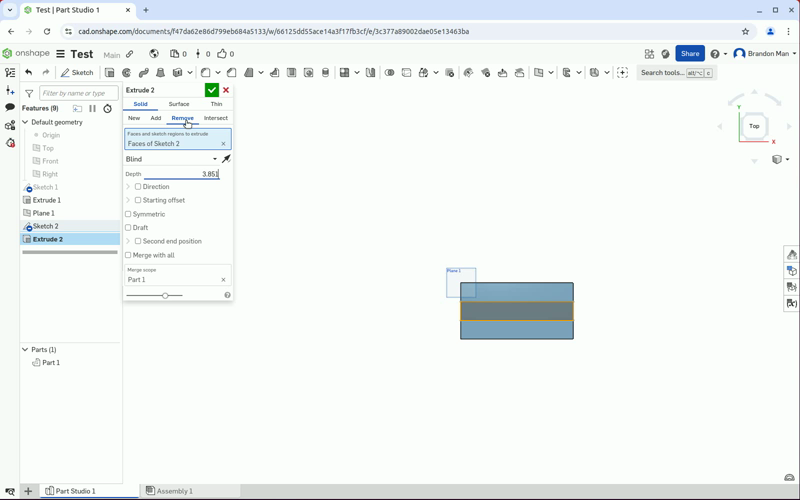
key(tab, 6)
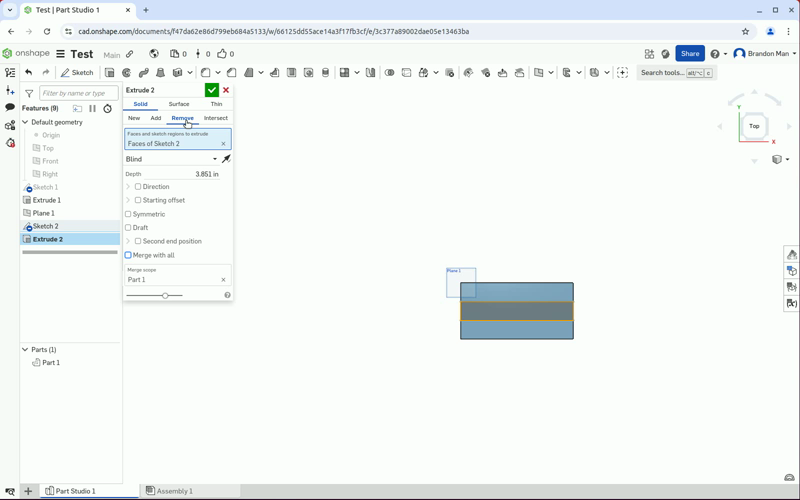
key(space)
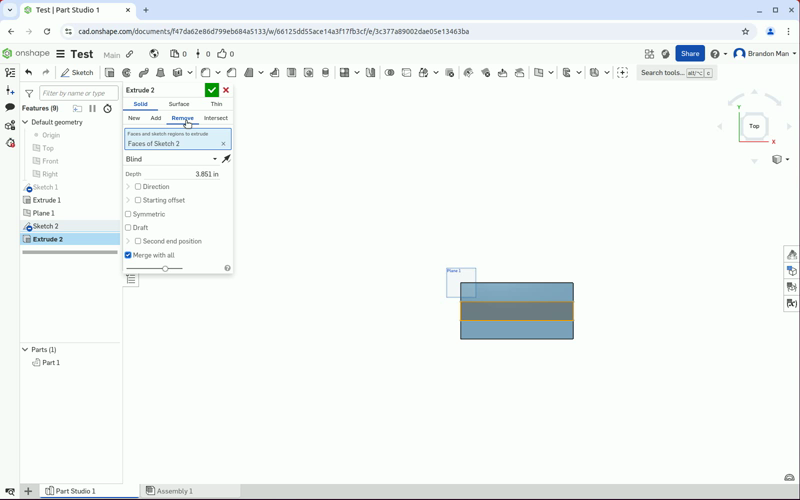
key(enter)
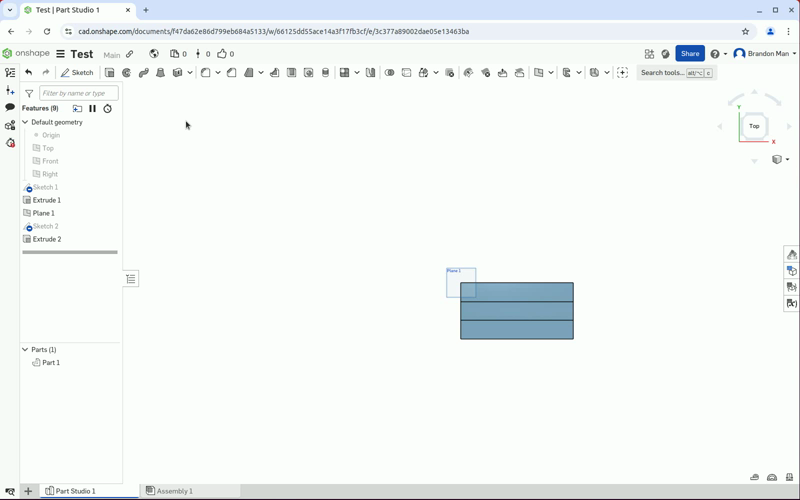
key(shift+h)
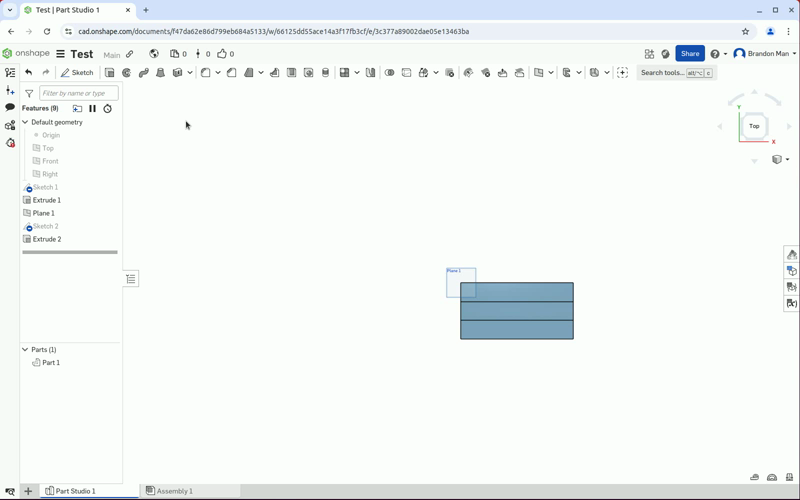
key(shift+h)
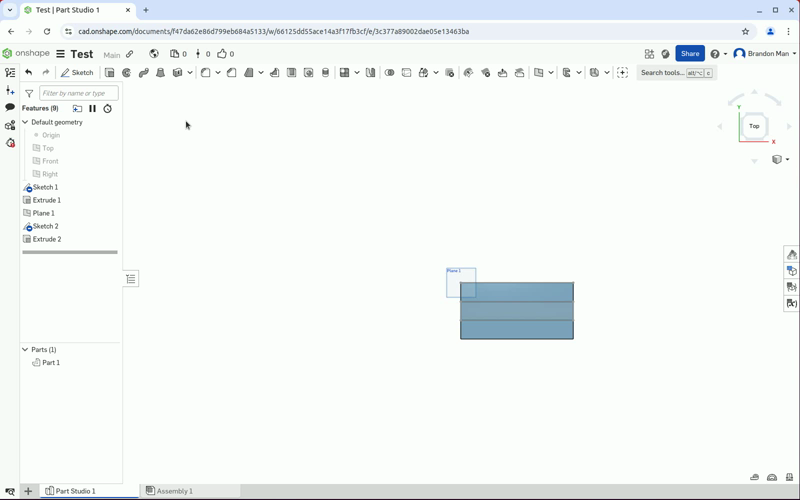
key(shift+7)
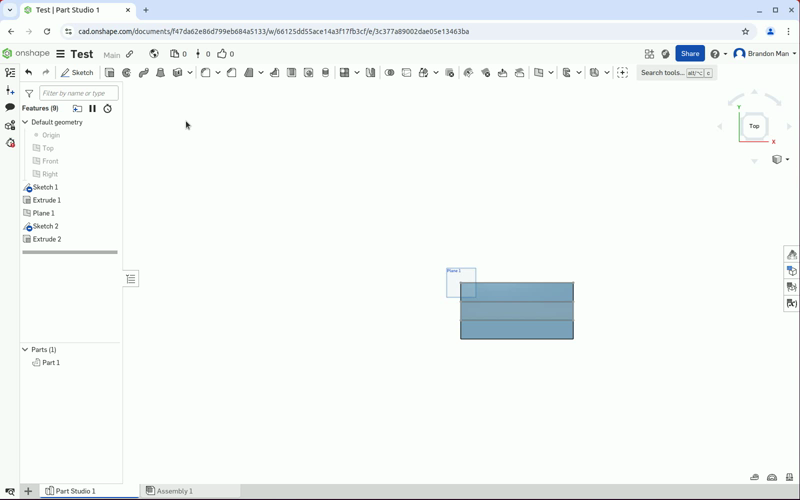
key(up, 3)
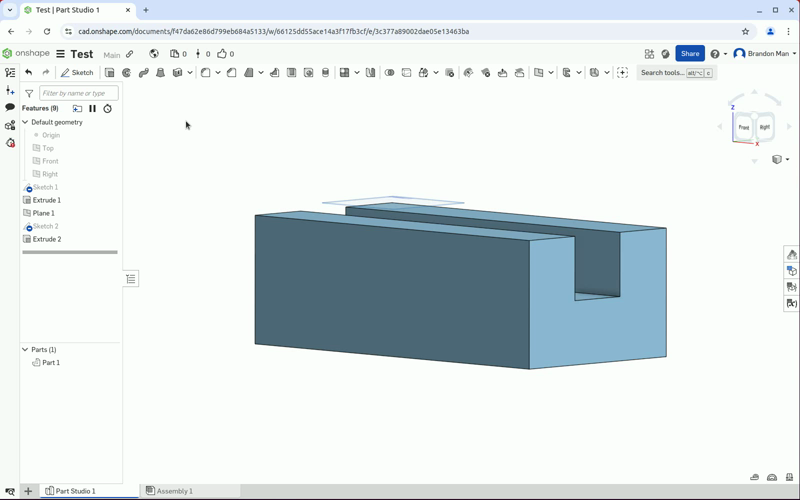
key(left, 3)
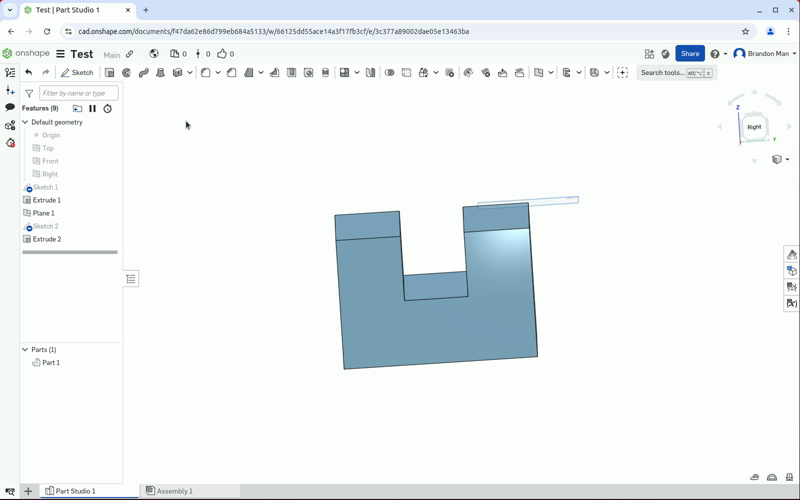
key(right, 3)
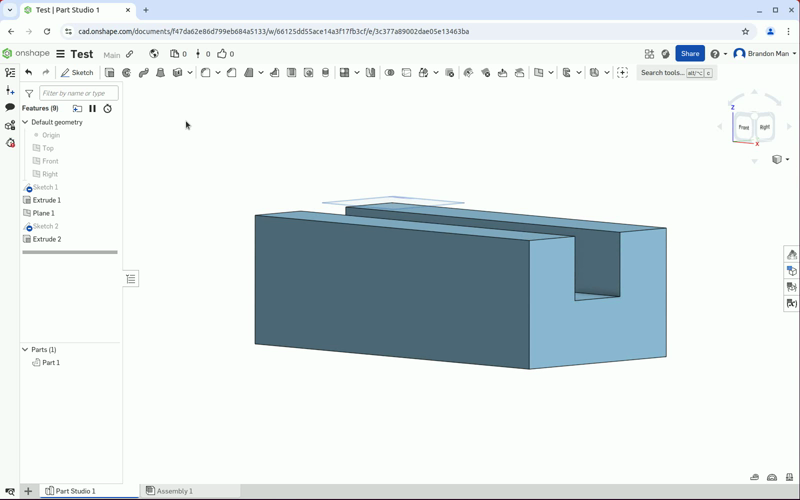
key(down, 3)
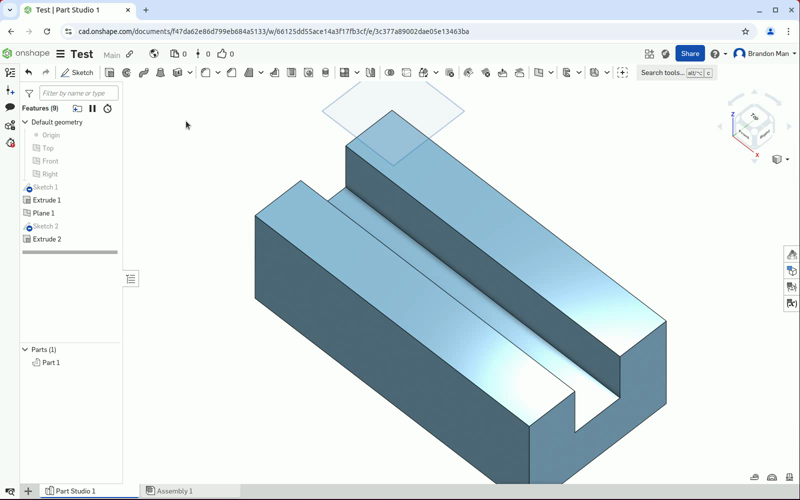
mouse_move(73, 189)
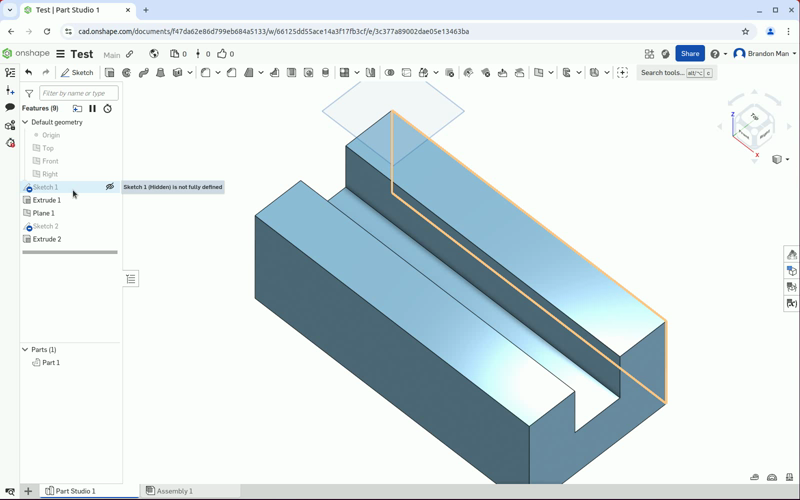
click(73, 189)